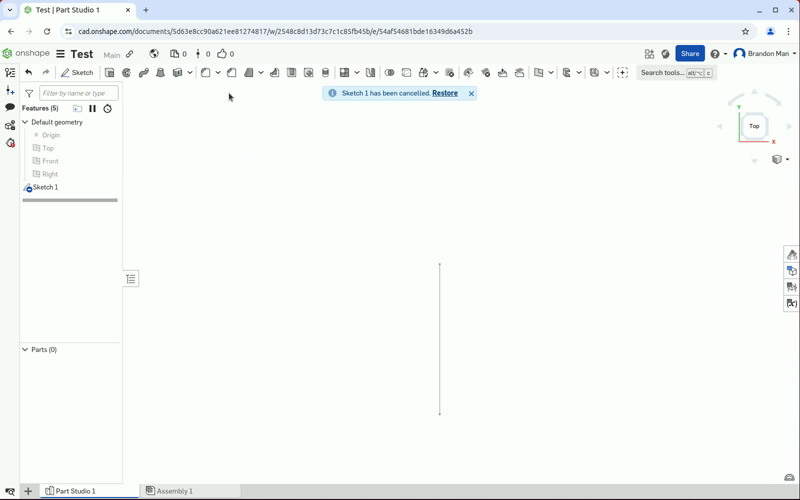
key(shift+h)
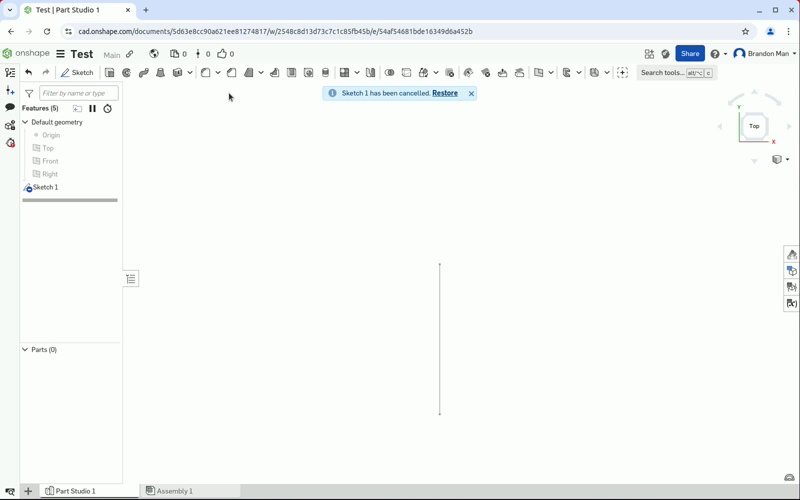
key(shift+s)
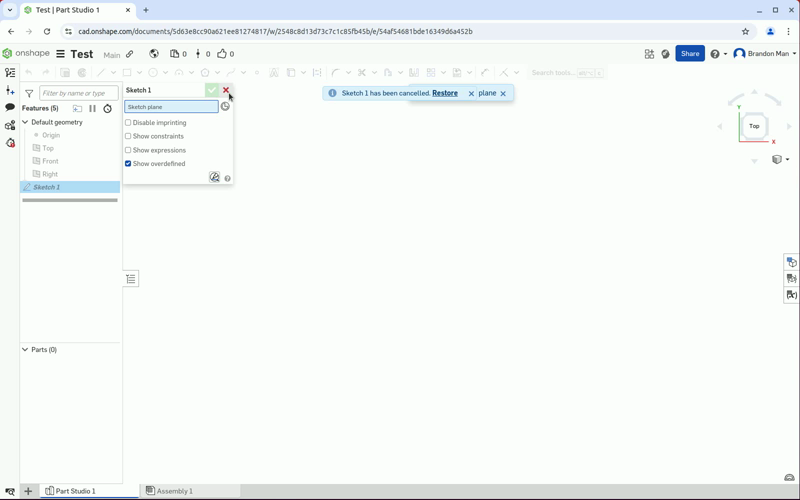
mouse_move(73, 150)
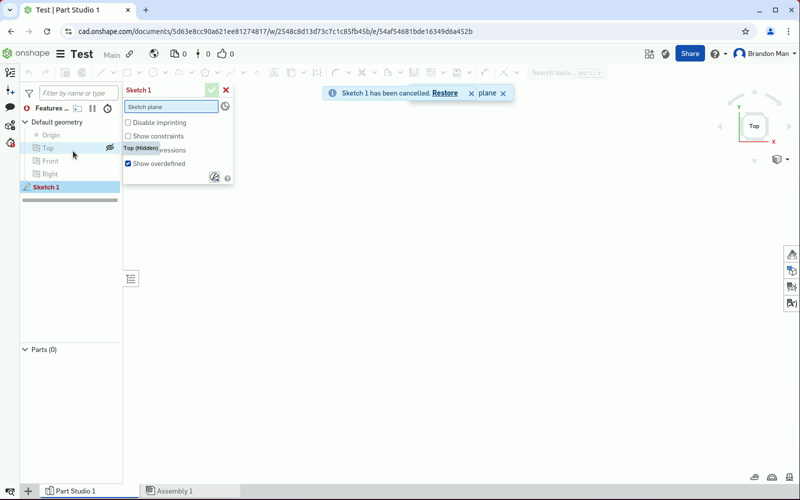
click(73, 150)
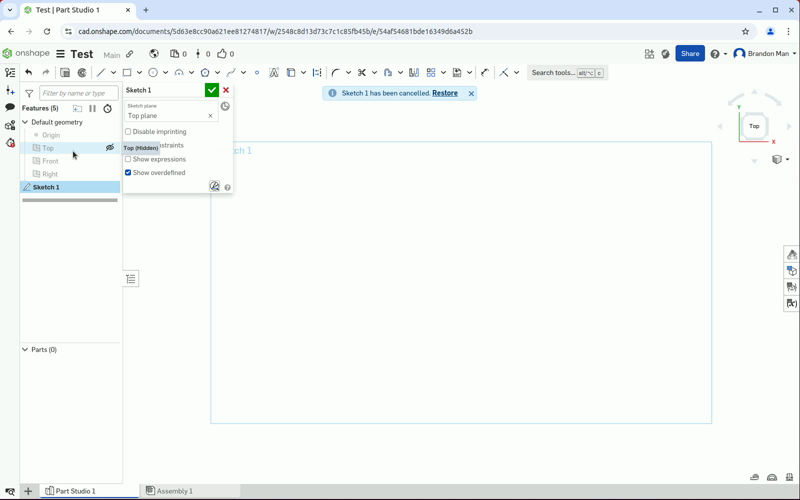
mouse_move(73, 352)
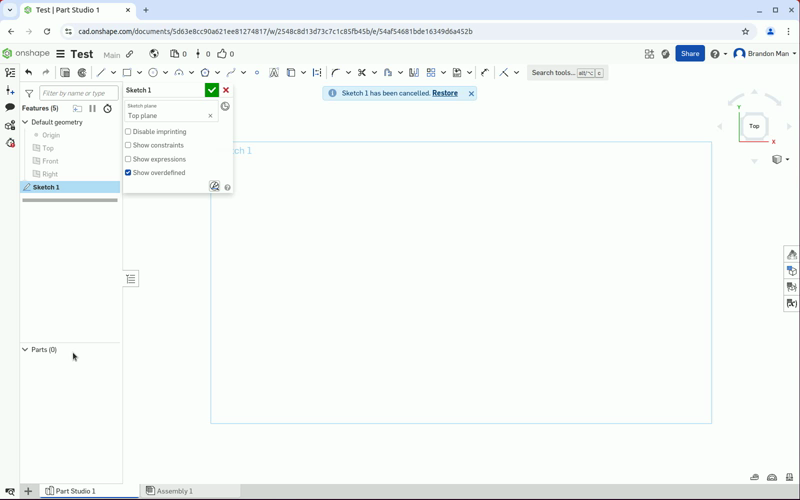
key(y)
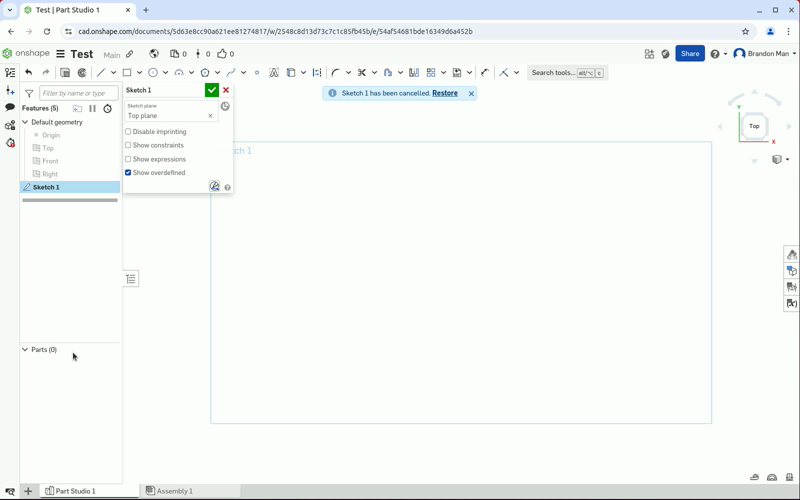
key(c)
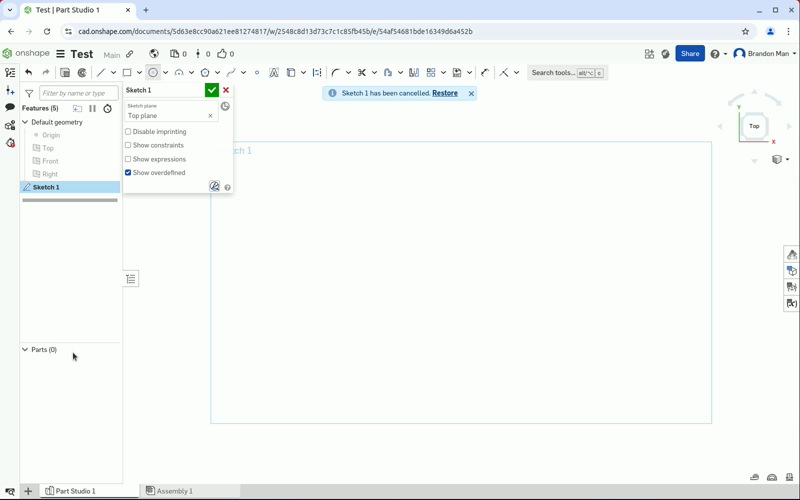
key_down(shift)
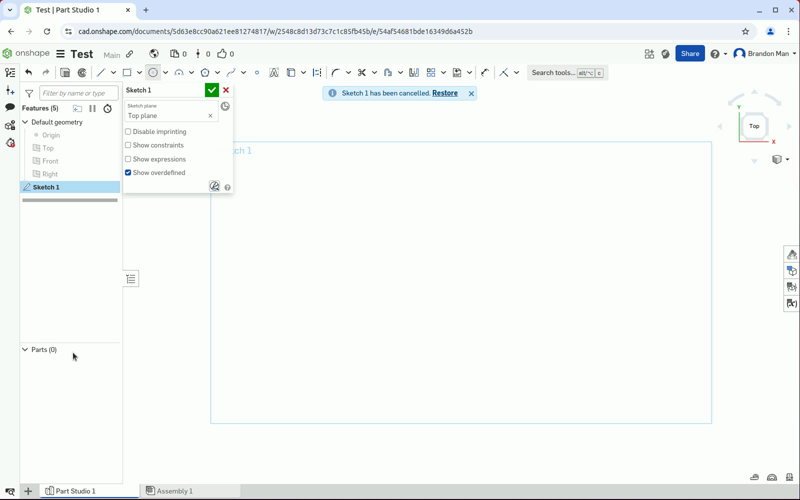
mouse_move(461, 282)
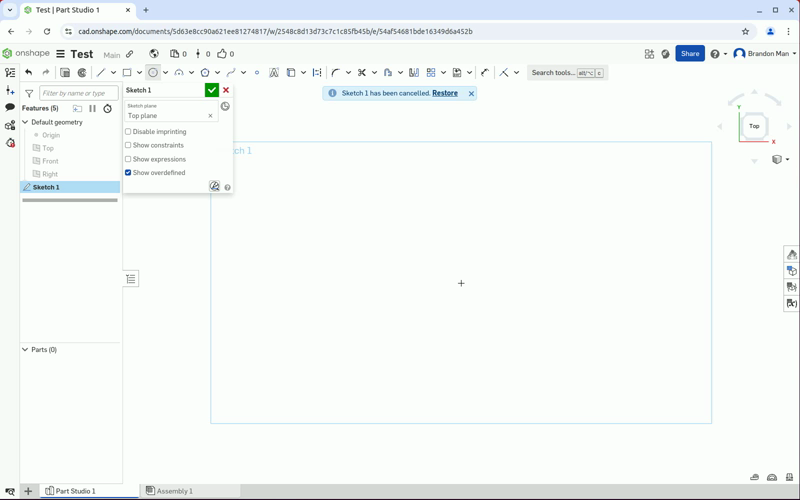
click(461, 282)
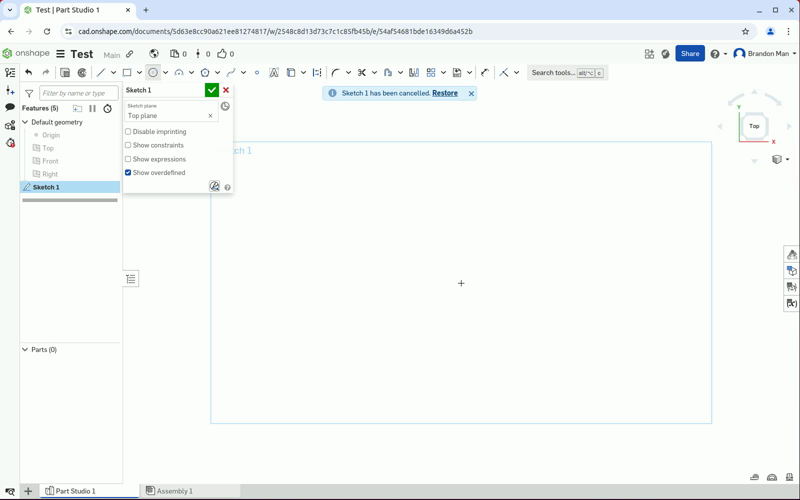
key_up(shift)
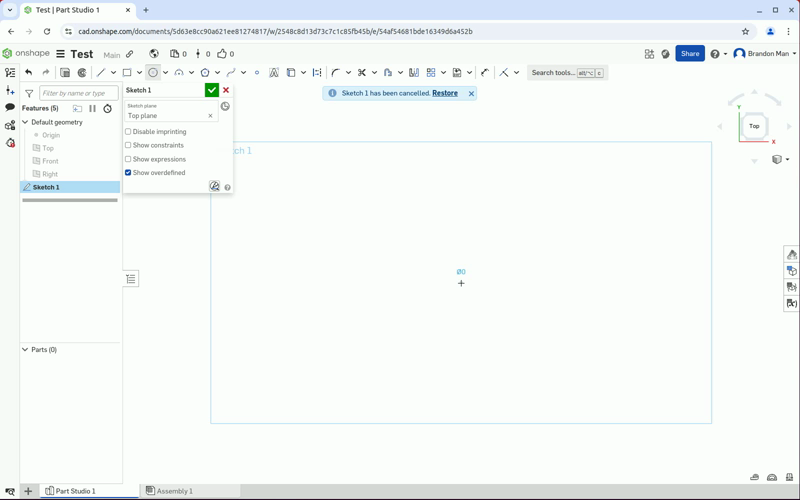
mouse_move(464, 282)
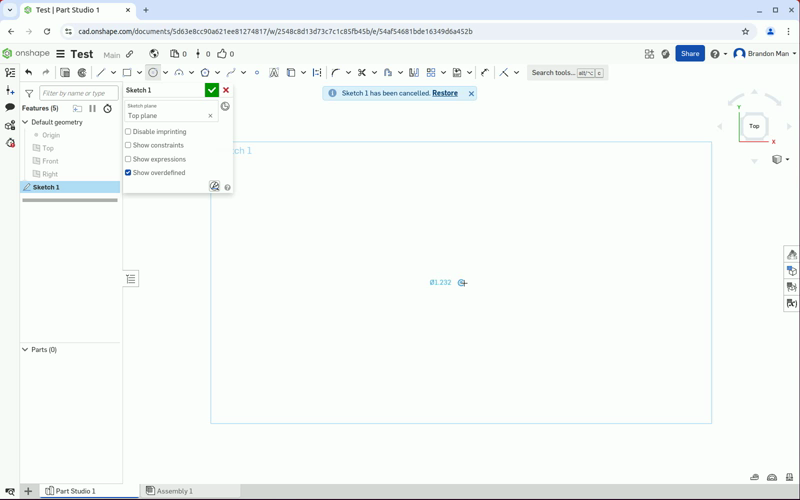
click(464, 282)
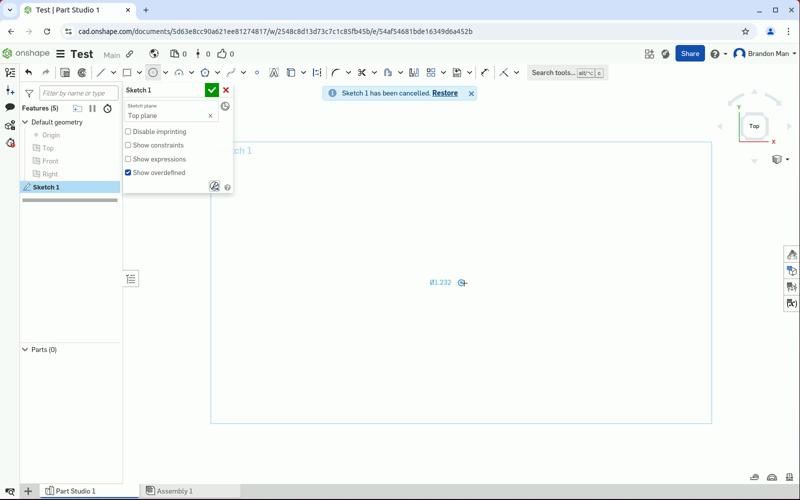
key(esc)
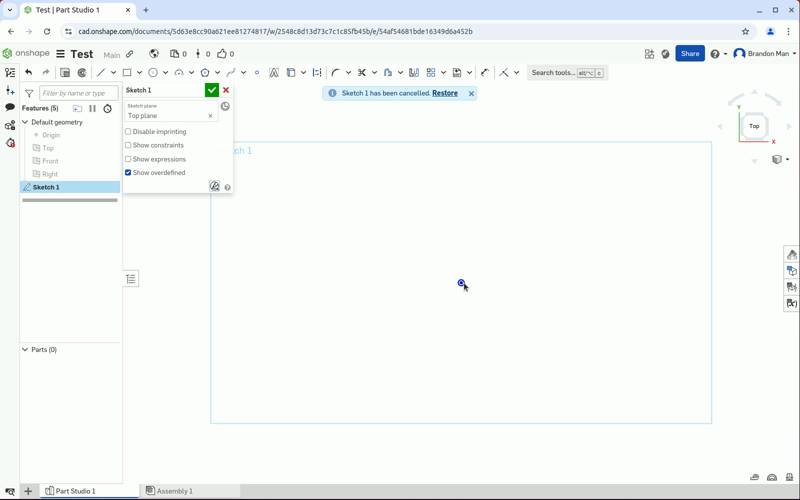
mouse_move(460, 281)
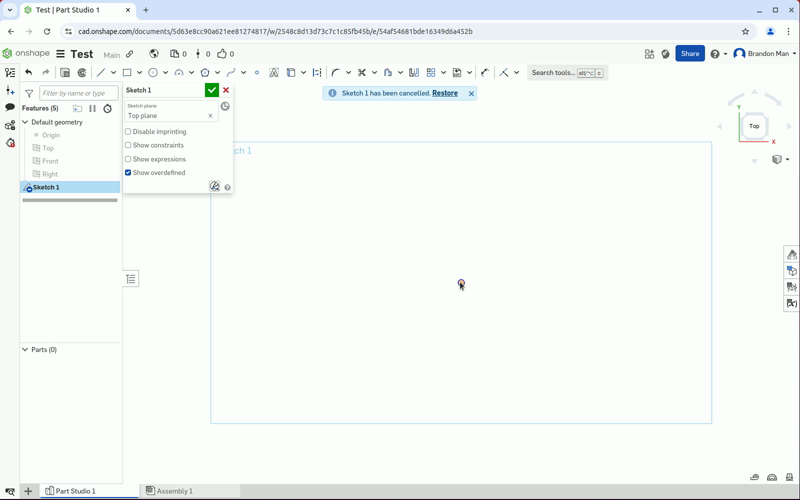
scroll(6)
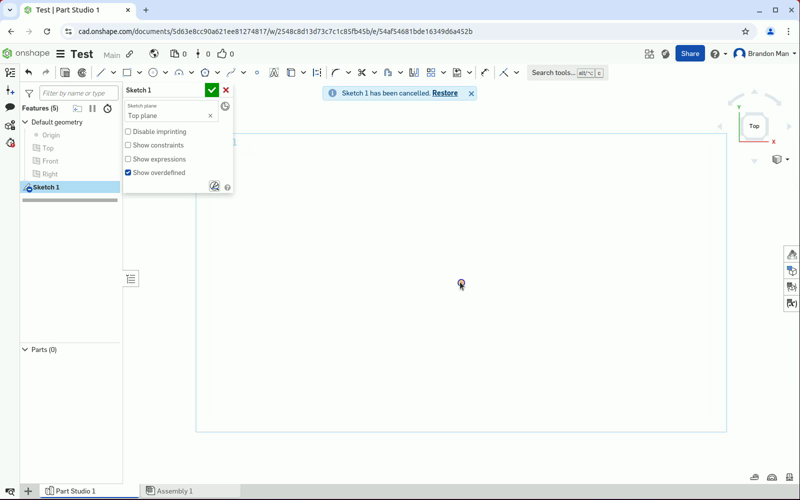
scroll(6)
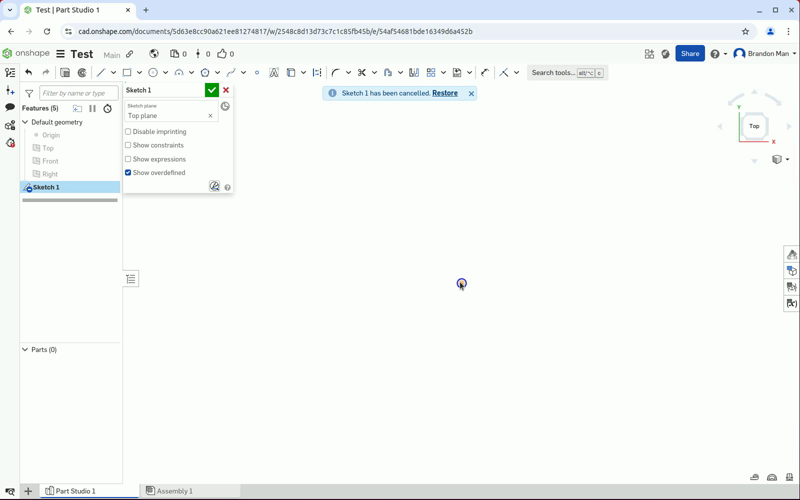
scroll(6)
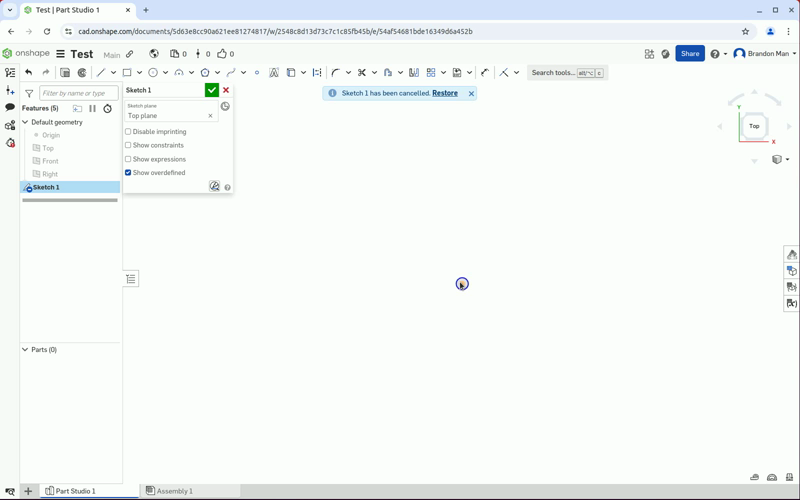
scroll(6)
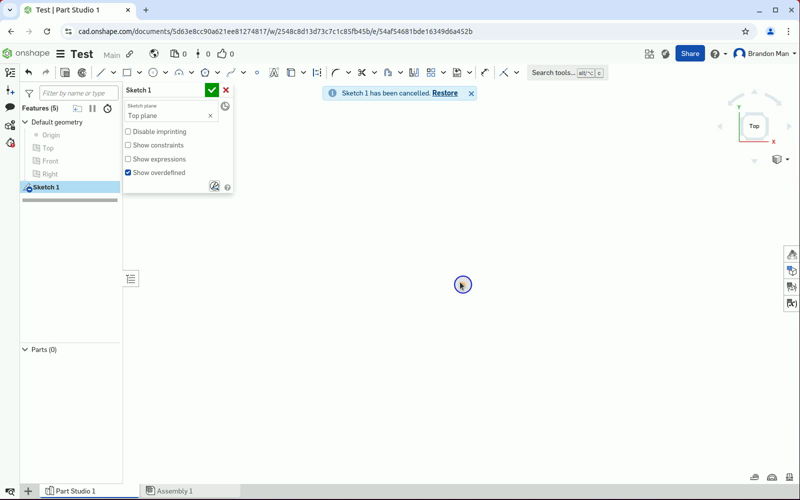
scroll(6)
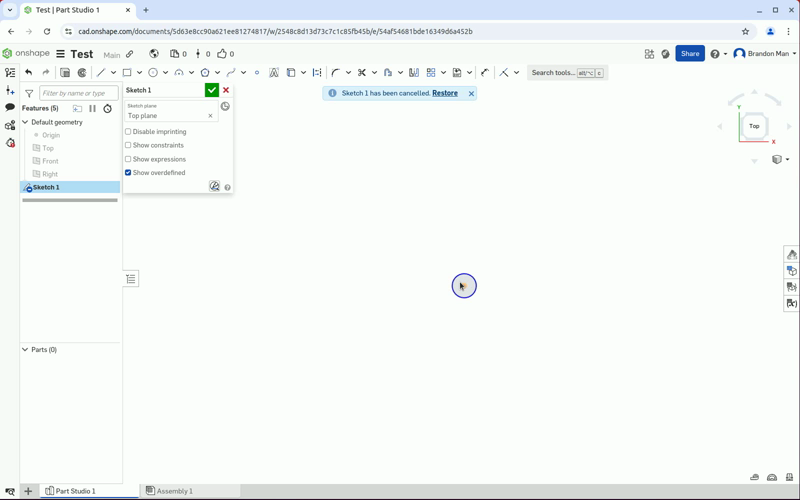
scroll(6)
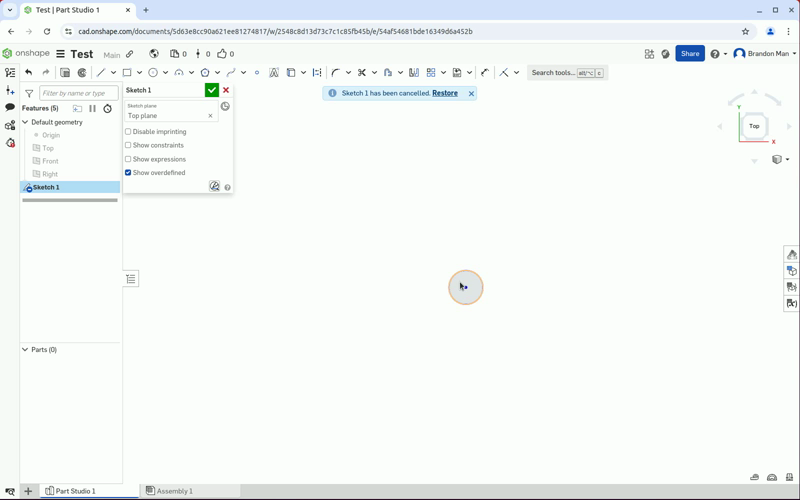
scroll(6)
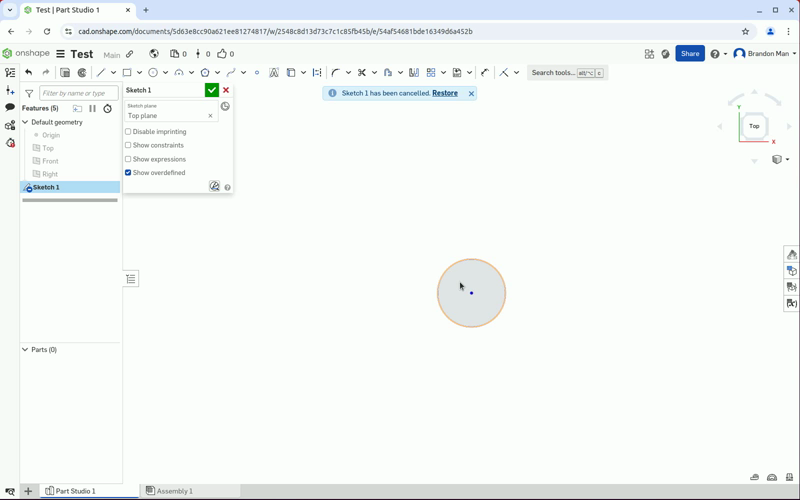
click(460, 281)
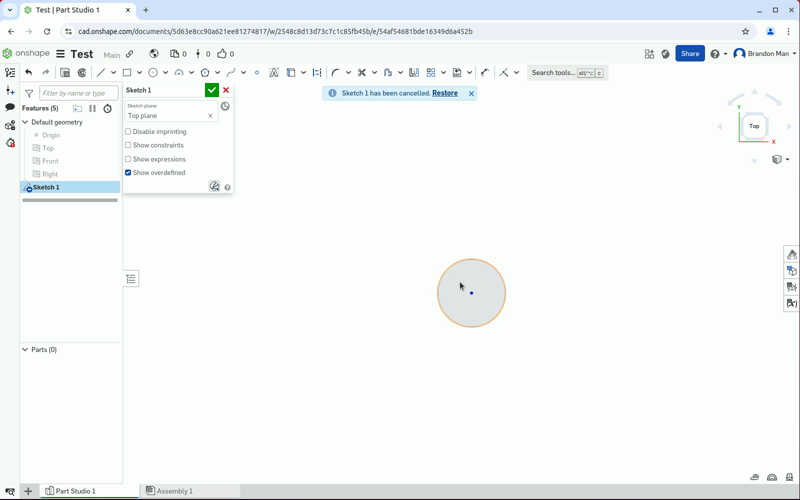
scroll(-6)
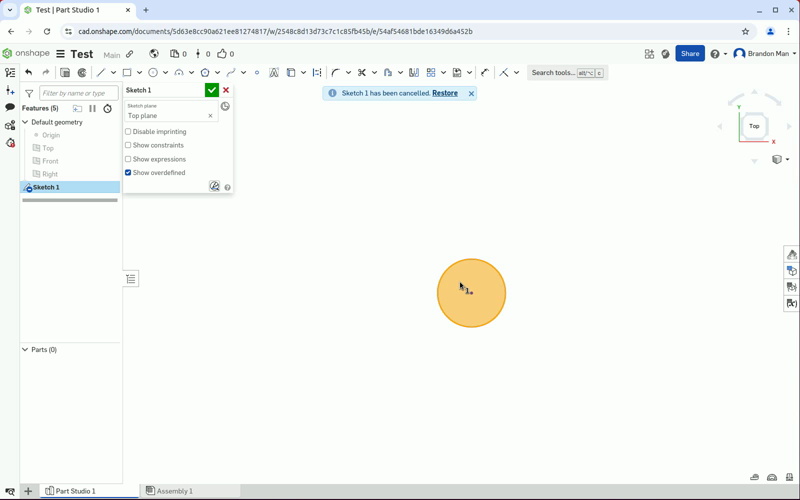
scroll(-6)
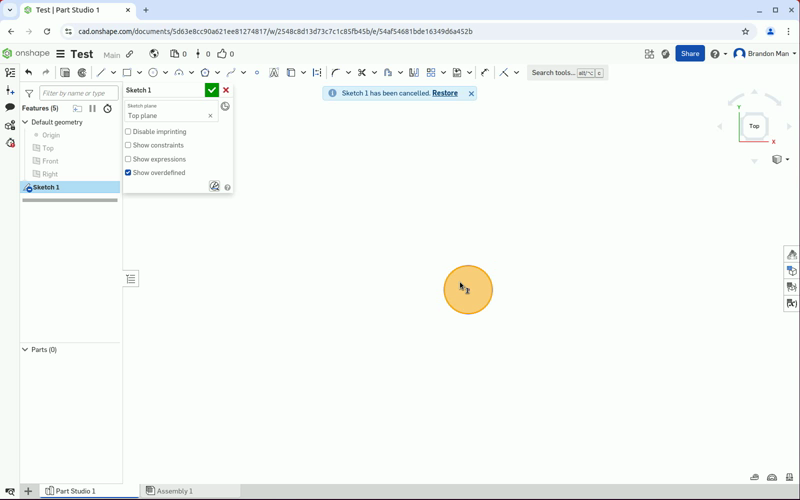
scroll(-6)
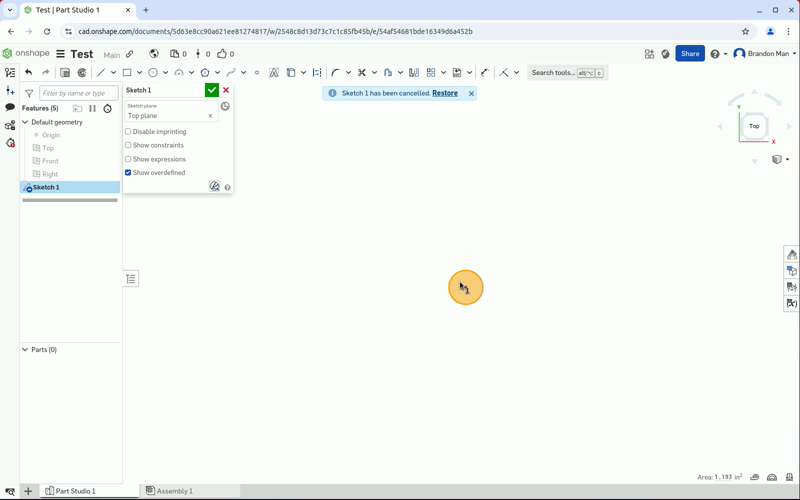
scroll(-6)
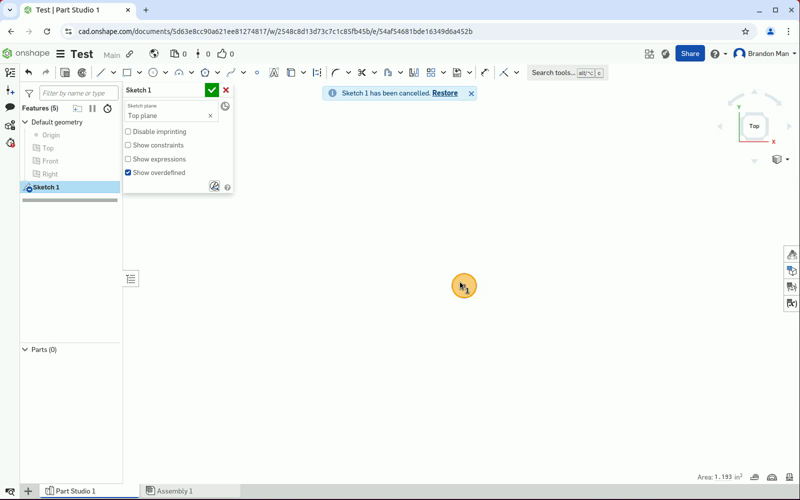
scroll(-6)
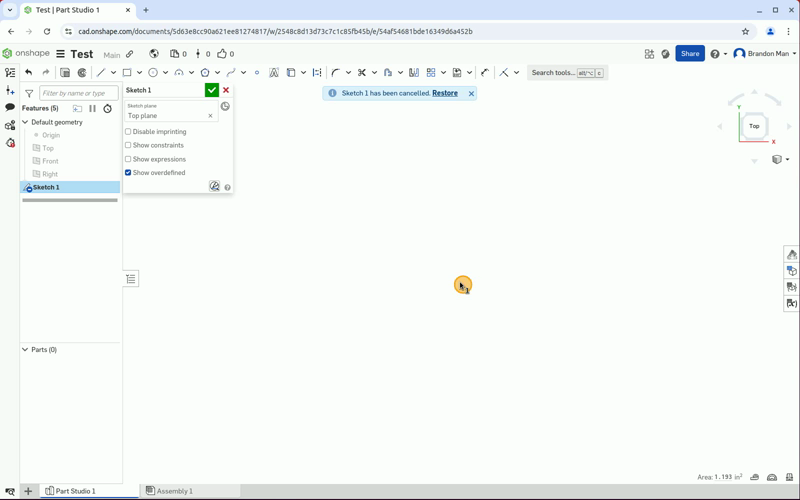
scroll(-6)
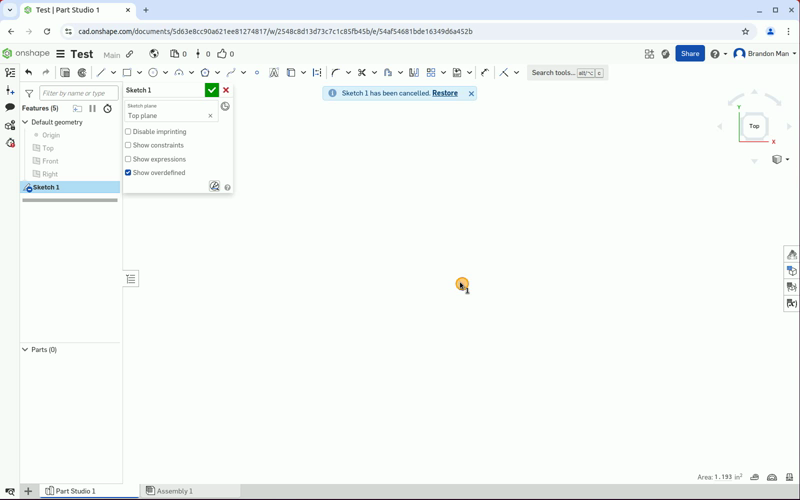
scroll(-6)
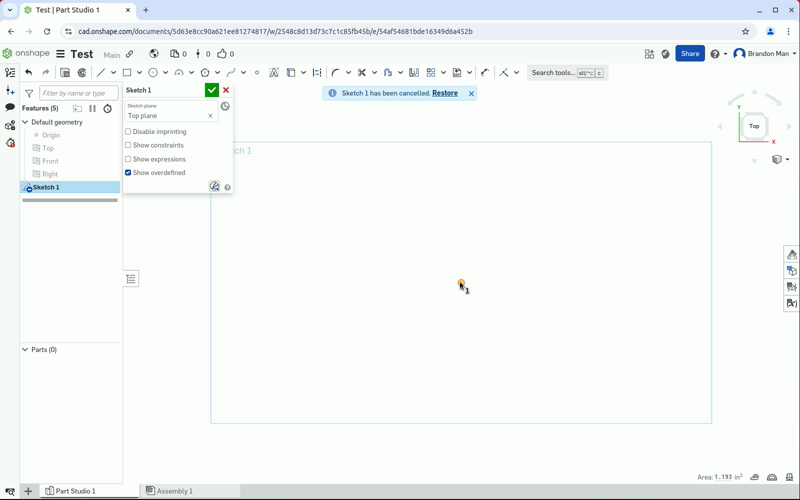
mouse_move(73, 352)
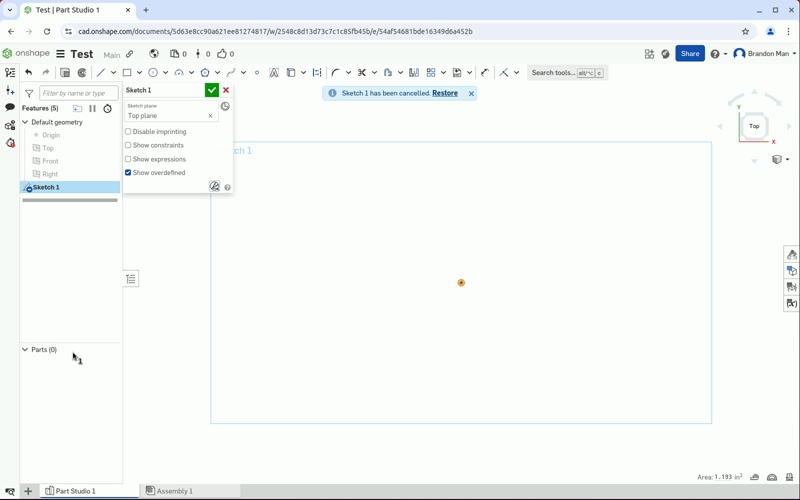
key(shift+y)
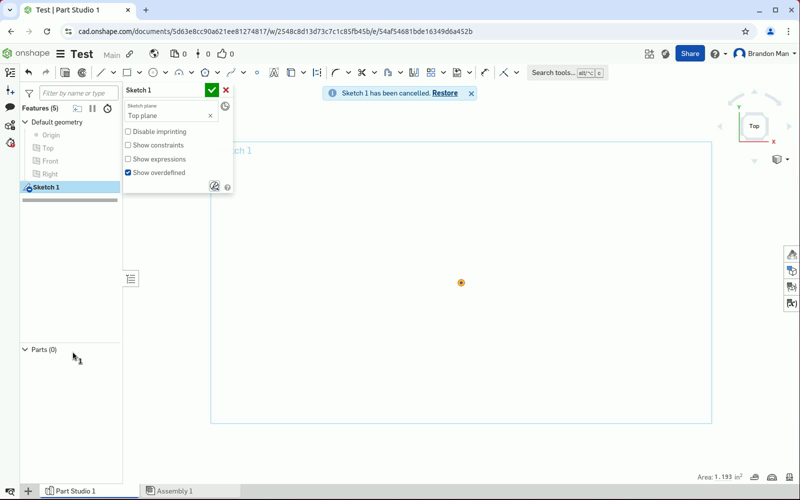
key(shift+e)
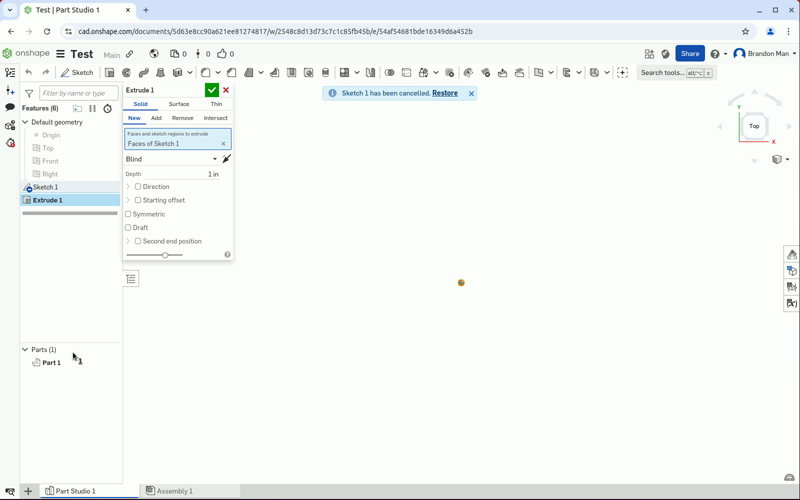
mouse_move(143, 106)
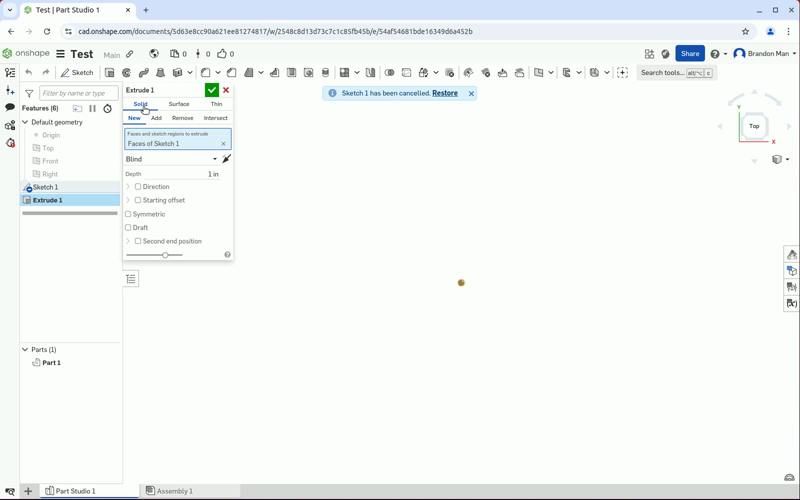
click(143, 106)
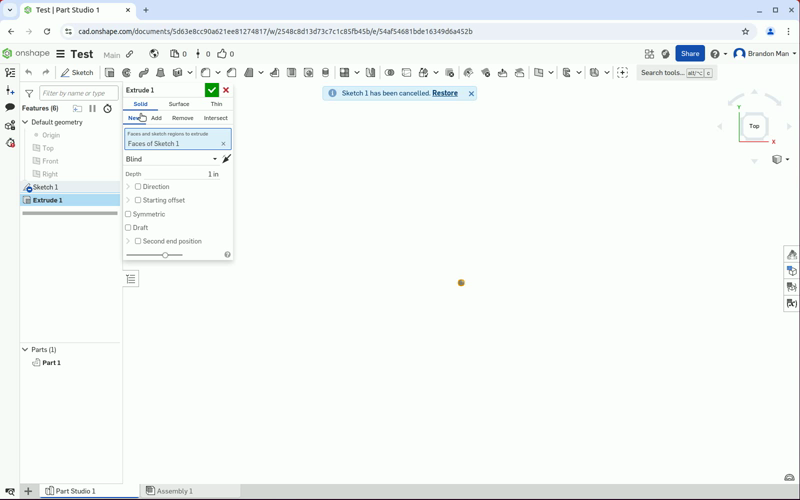
mouse_move(137, 120)
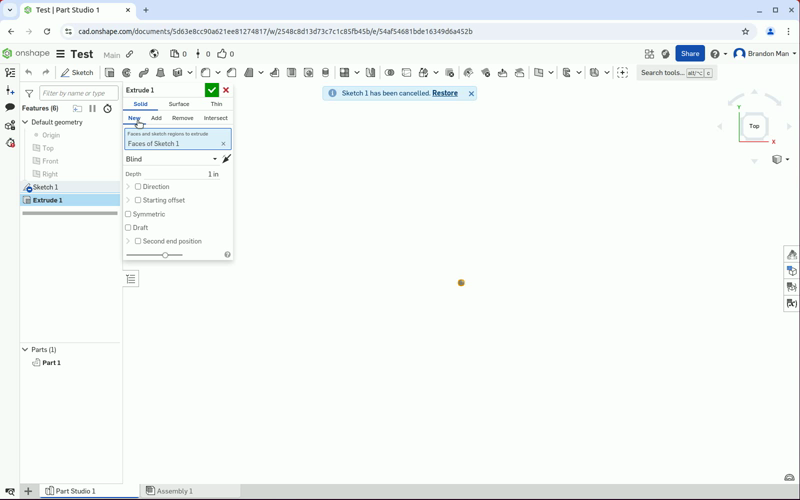
click(137, 120)
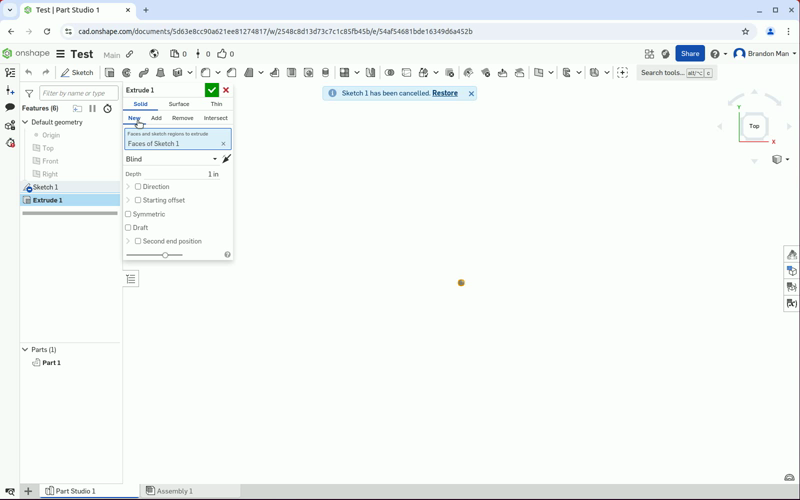
key(tab, 4)
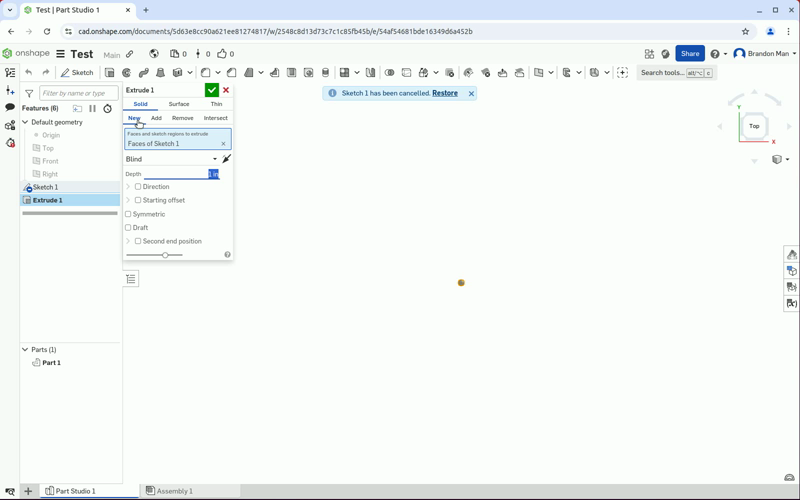
text(23.108)
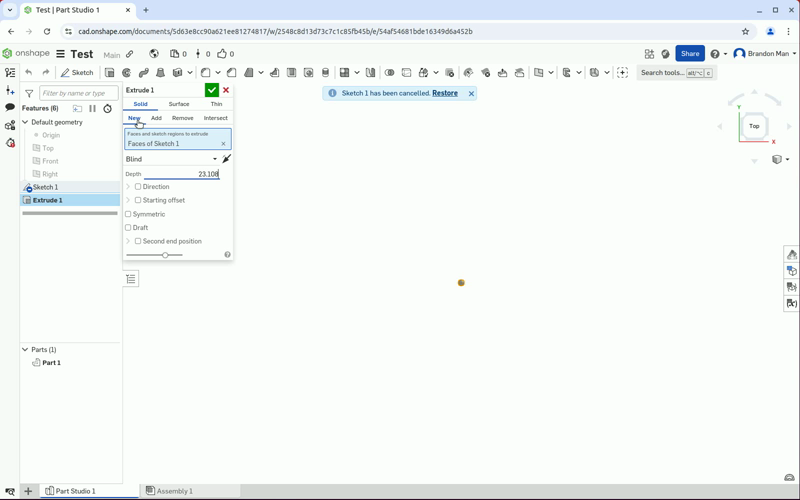
key(enter)
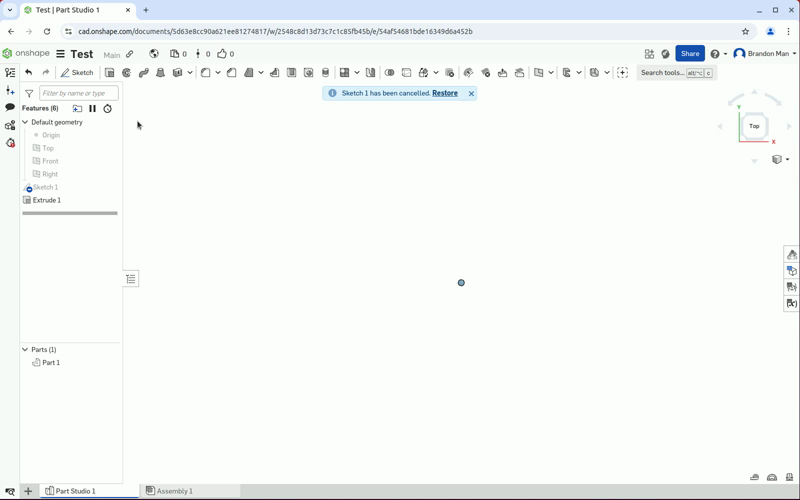
key(shift+h)
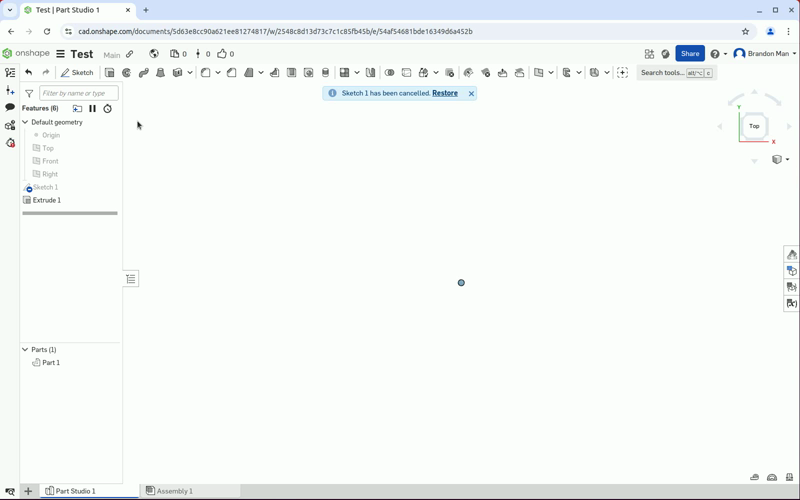
key(shift+h)
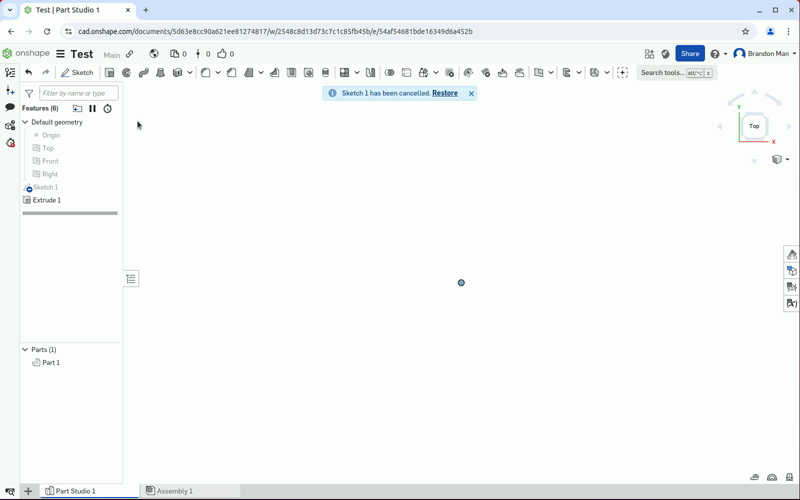
mouse_move(73, 189)
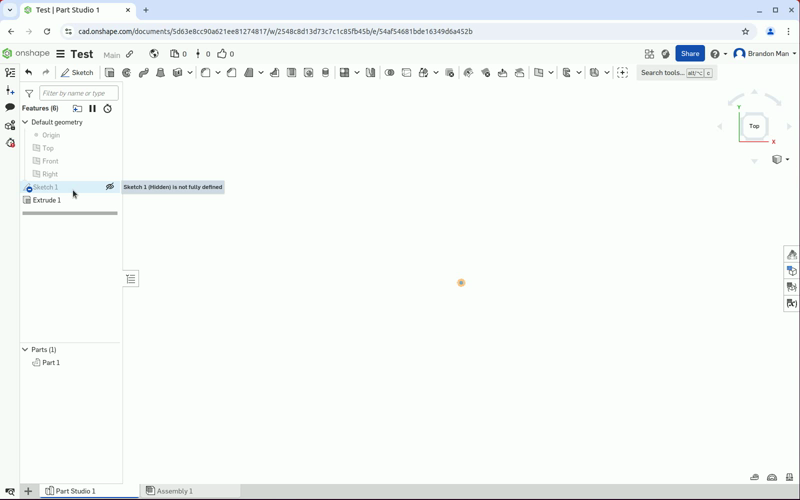
click(73, 189)
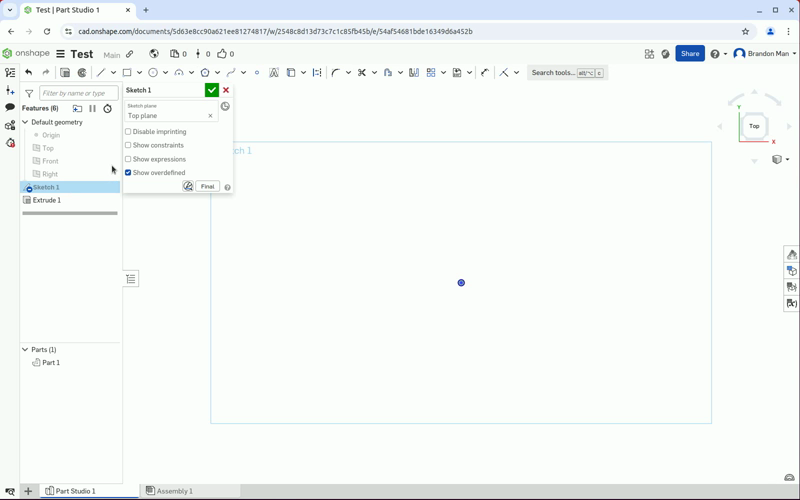
mouse_move(229, 92)
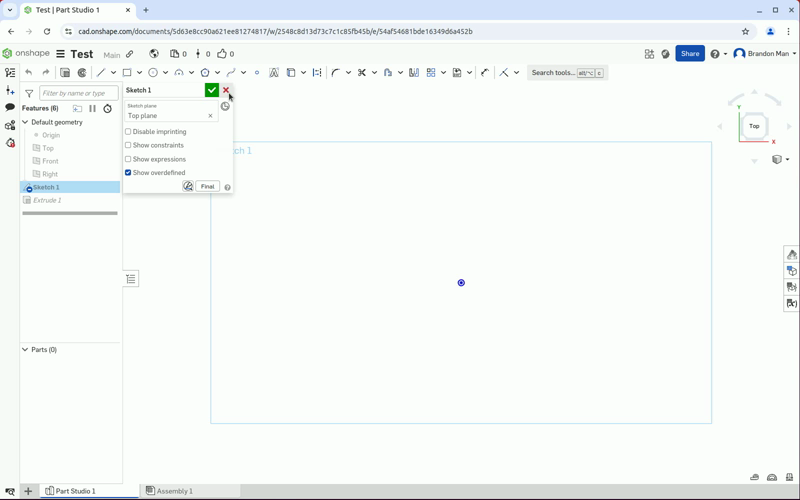
click(229, 92)
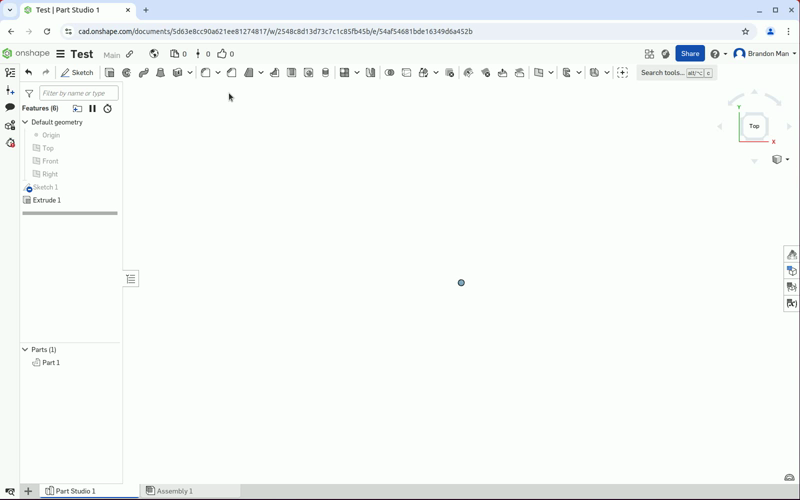
mouse_move(73, 352)
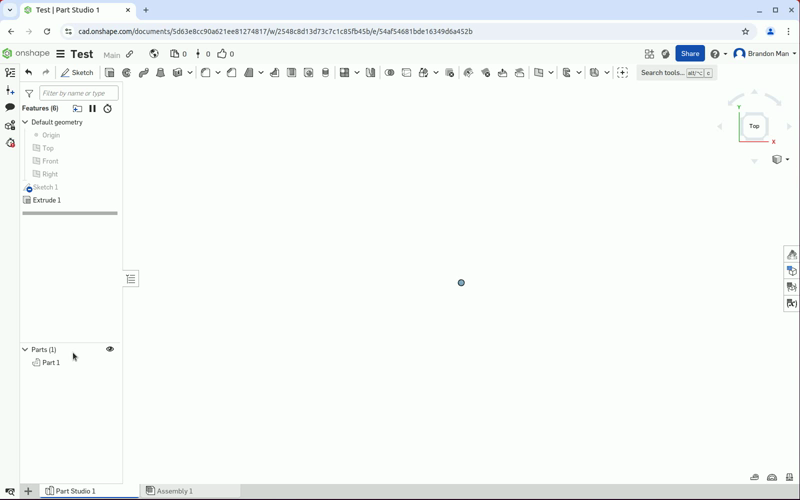
key(y)
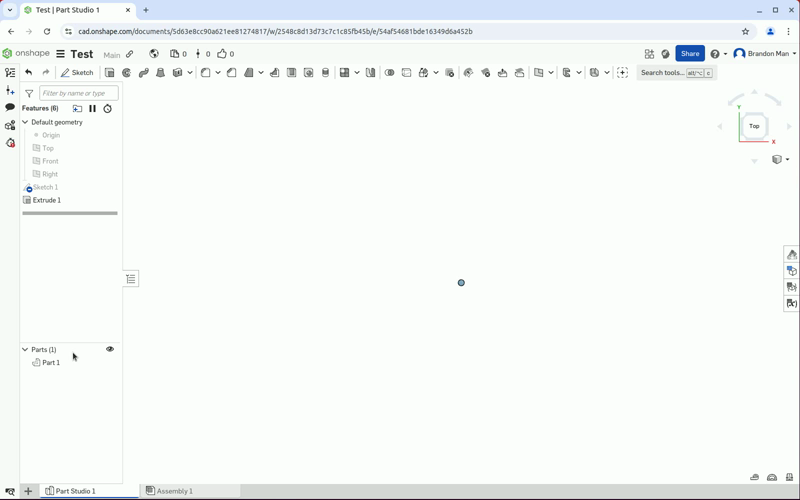
key(shift+p)
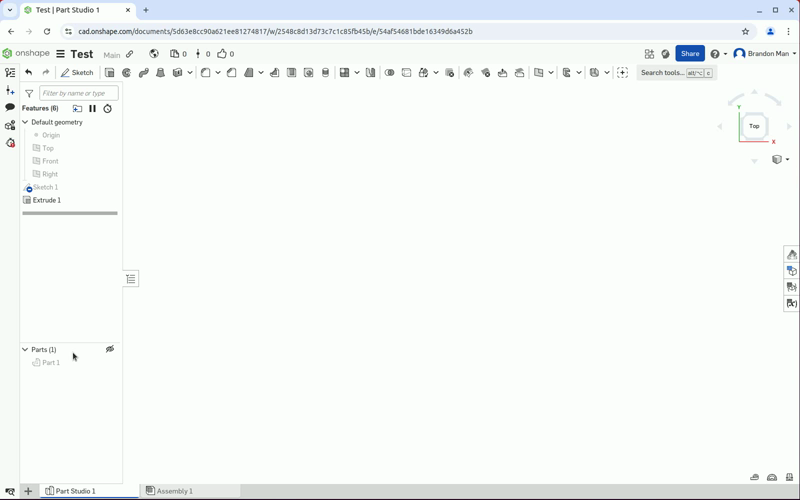
key(space)
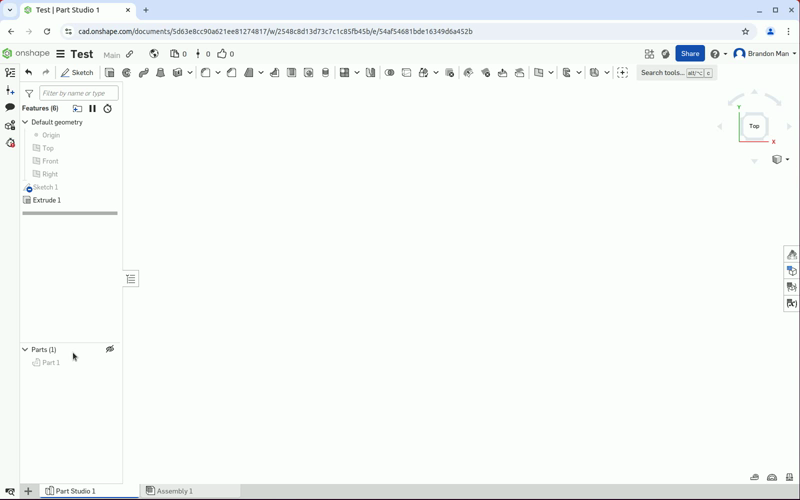
key_down(shift)
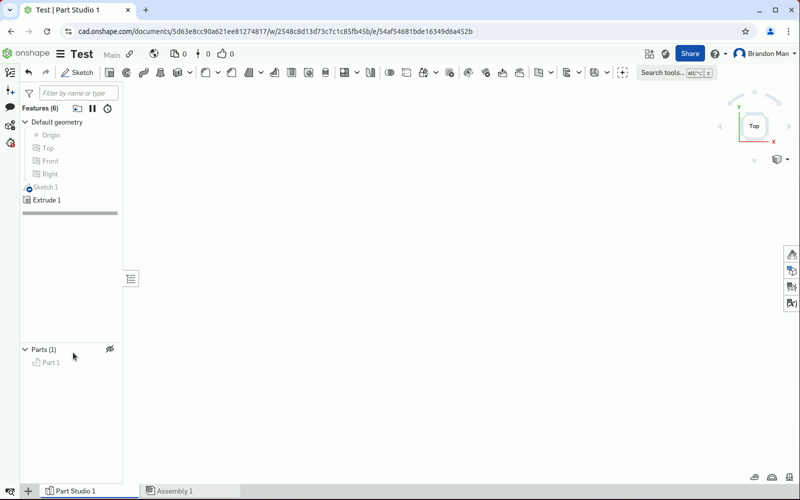
key(up)
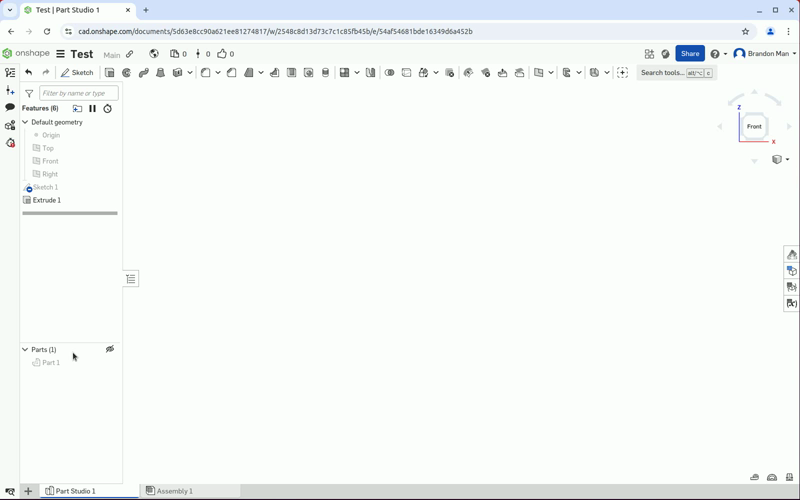
key_up(shift)
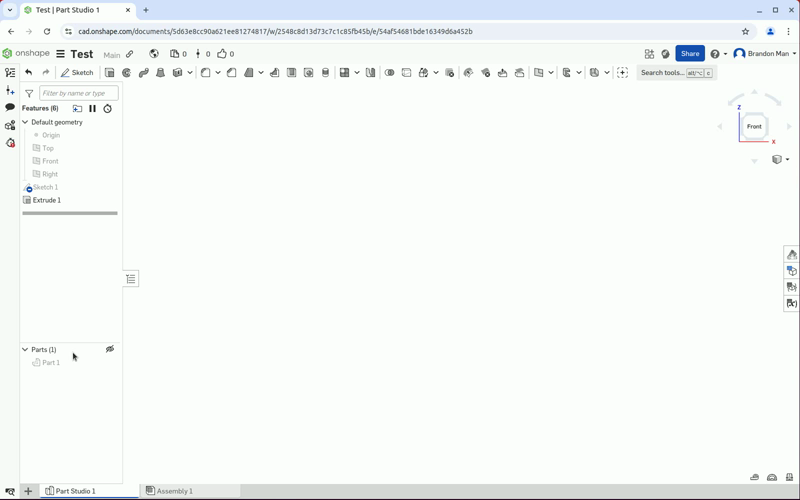
mouse_move(73, 352)
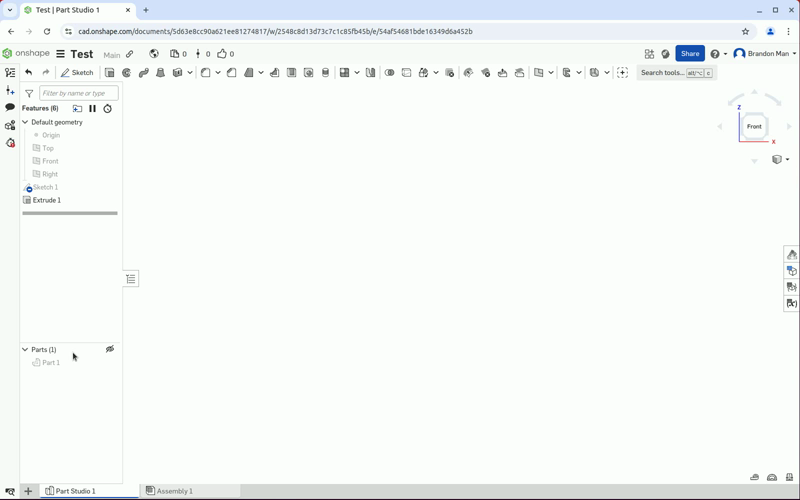
key(shift+y)
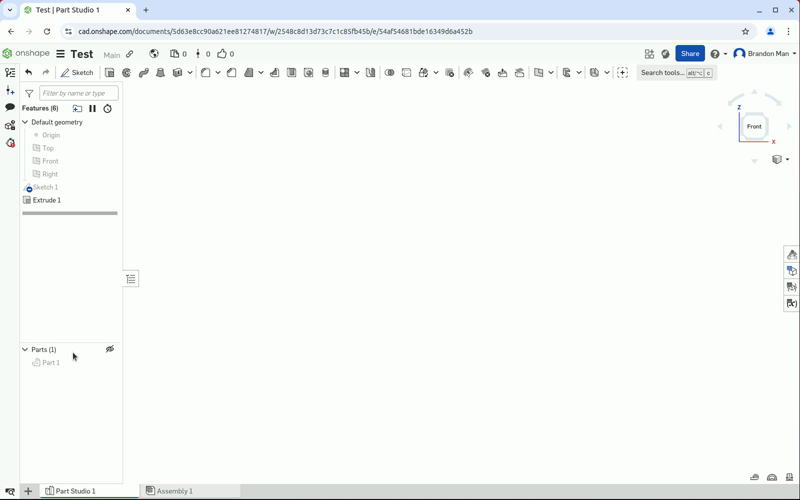
key(shift+s)
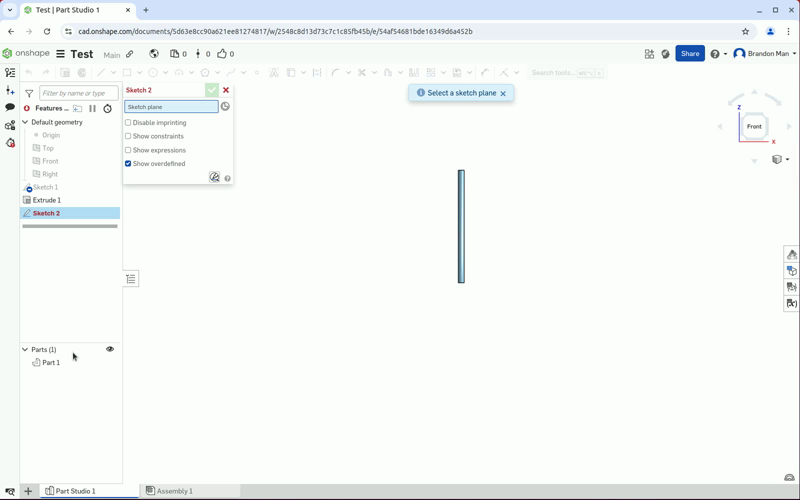
mouse_move(73, 163)
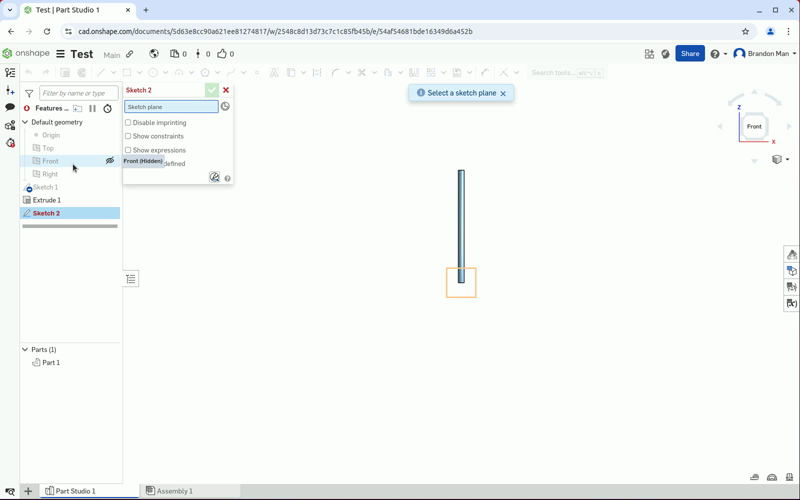
click(73, 163)
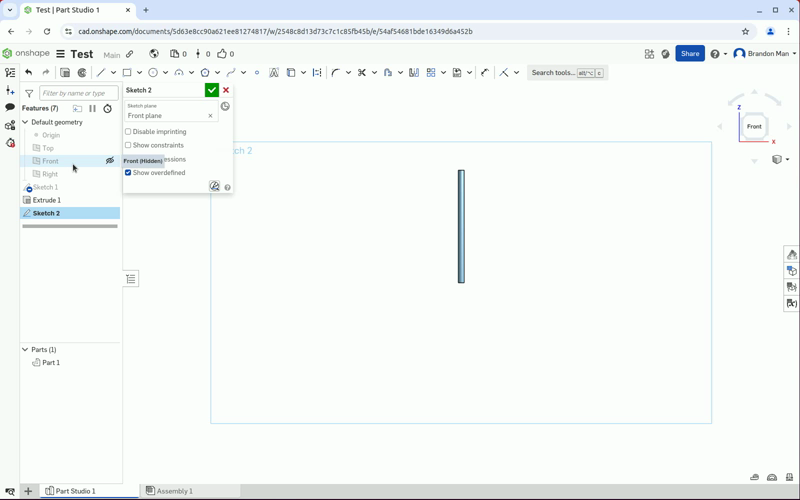
mouse_move(73, 352)
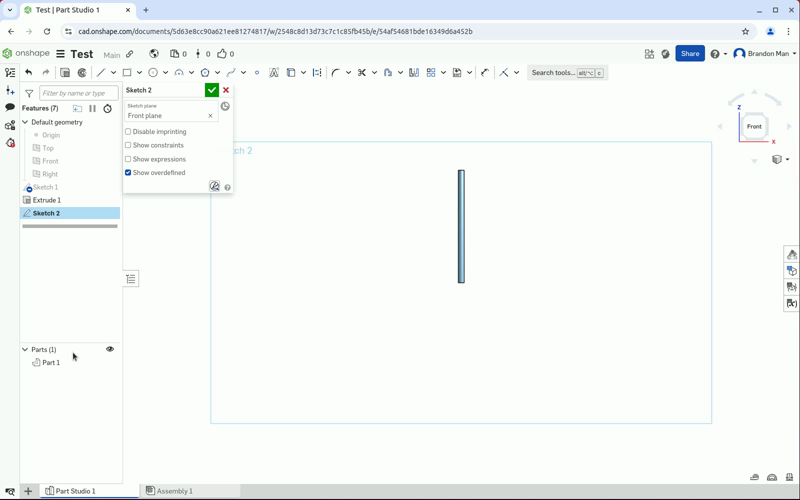
key(y)
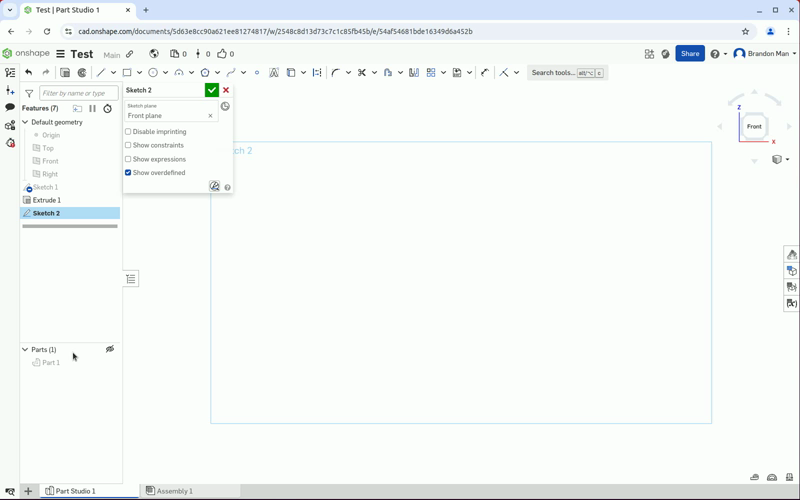
key(c)
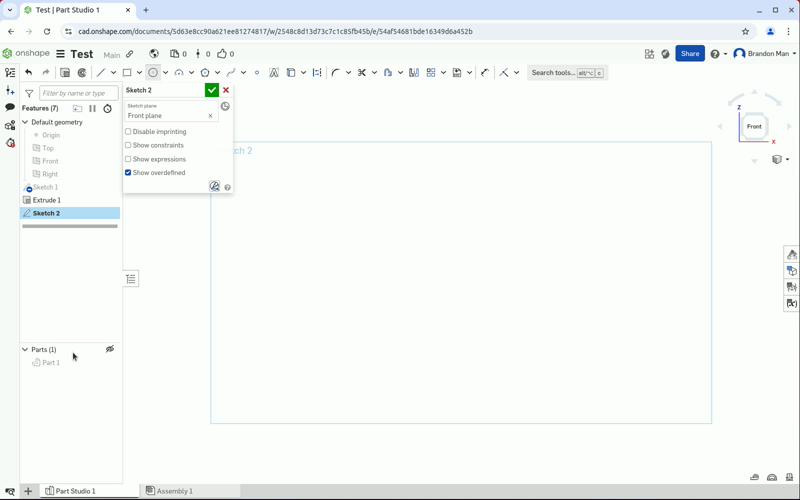
key_down(shift)
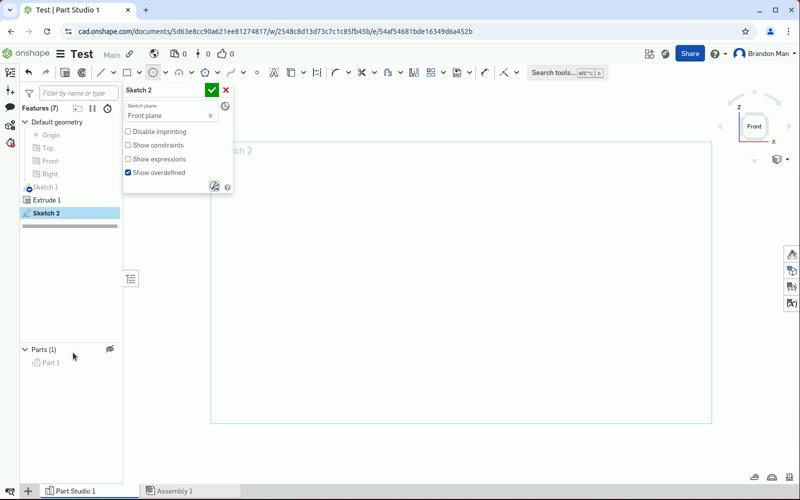
mouse_move(461, 282)
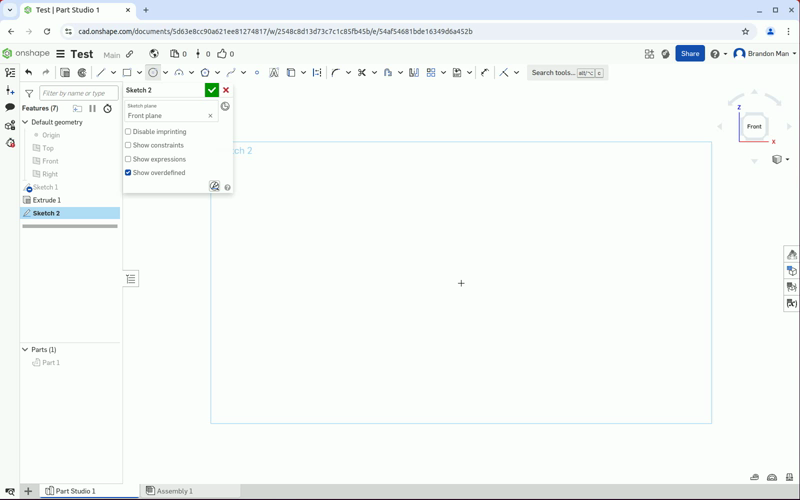
click(461, 282)
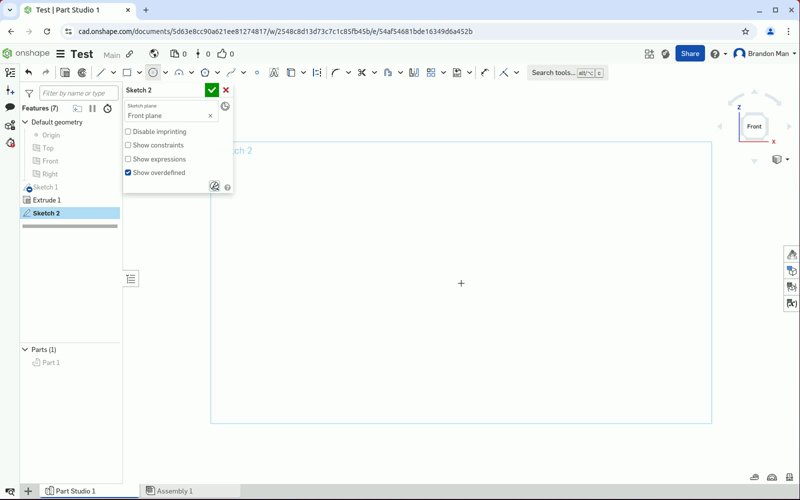
key_up(shift)
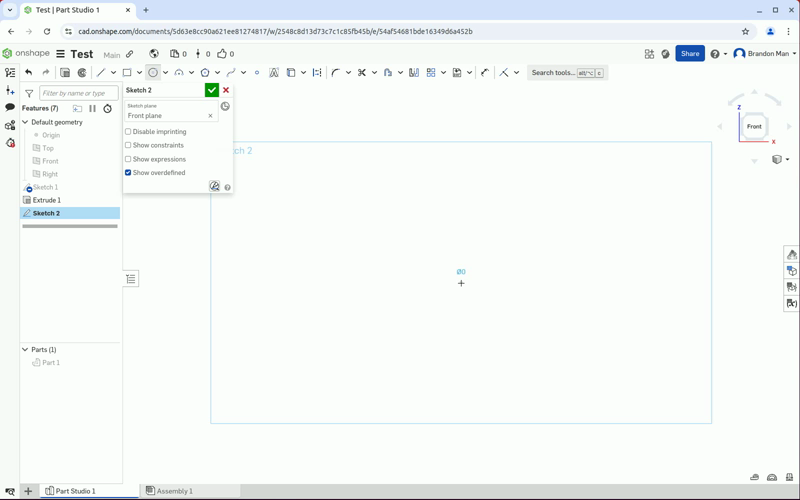
mouse_move(464, 282)
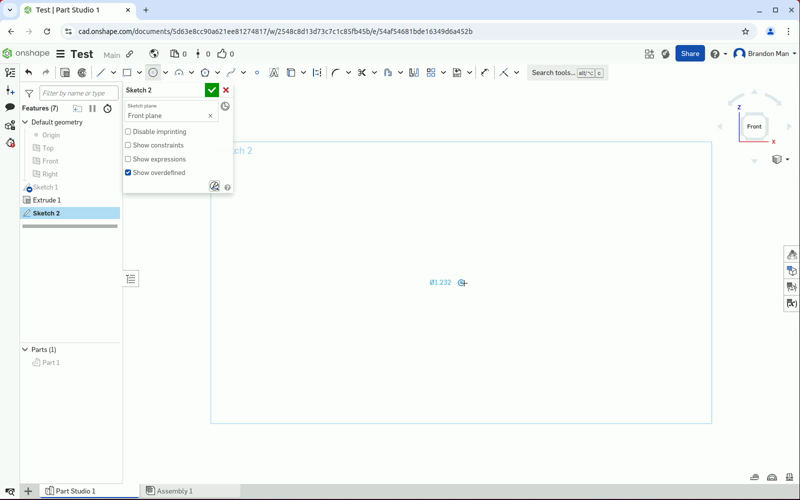
click(464, 282)
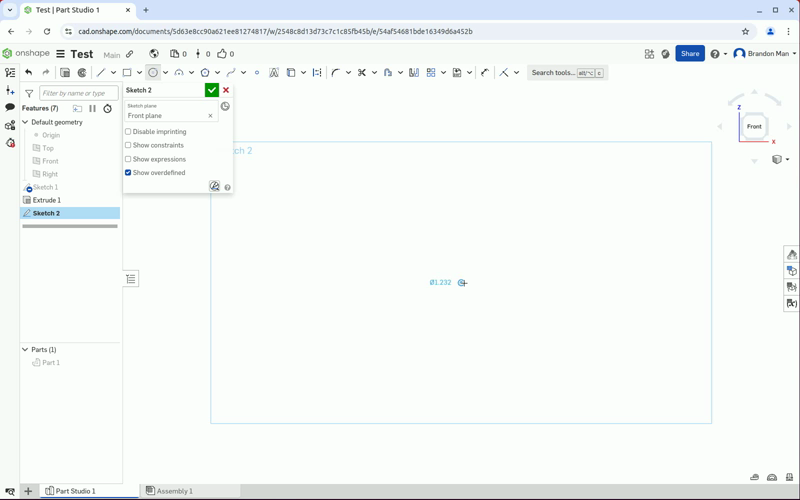
key(esc)
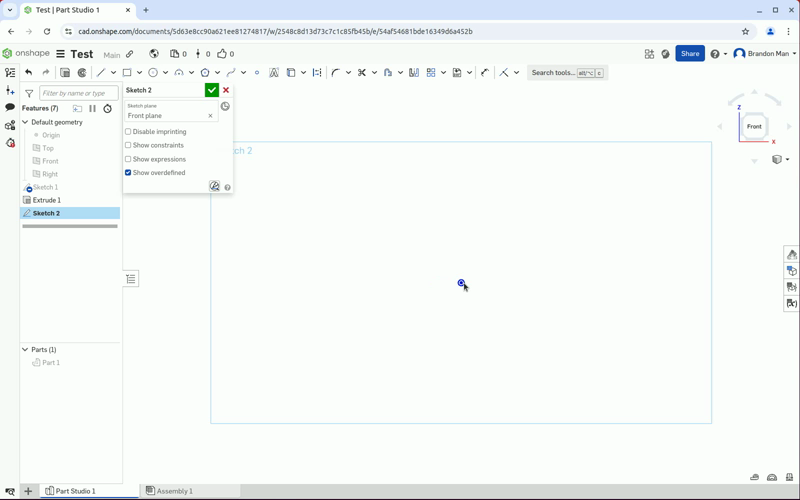
mouse_move(462, 281)
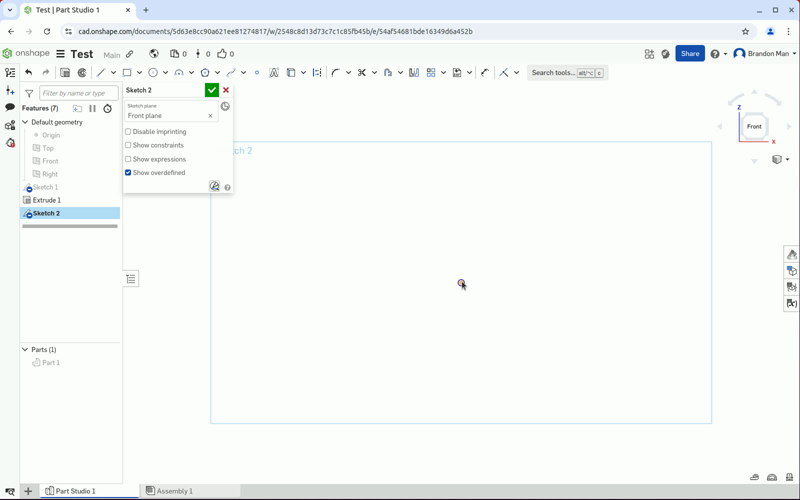
scroll(6)
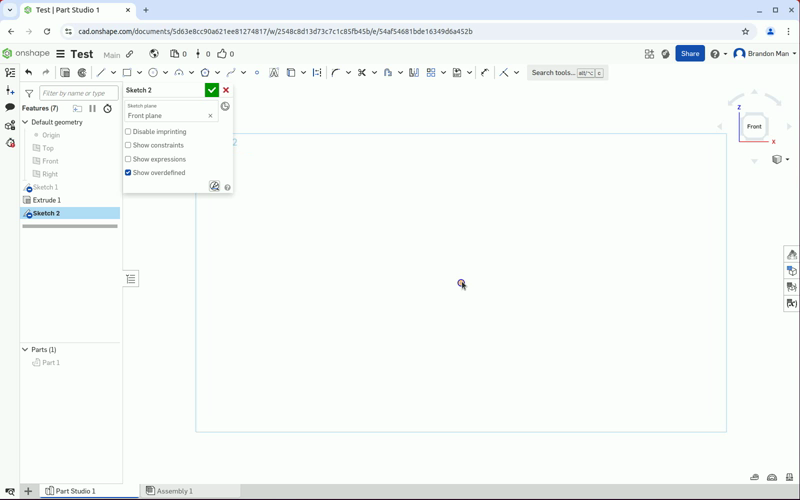
scroll(6)
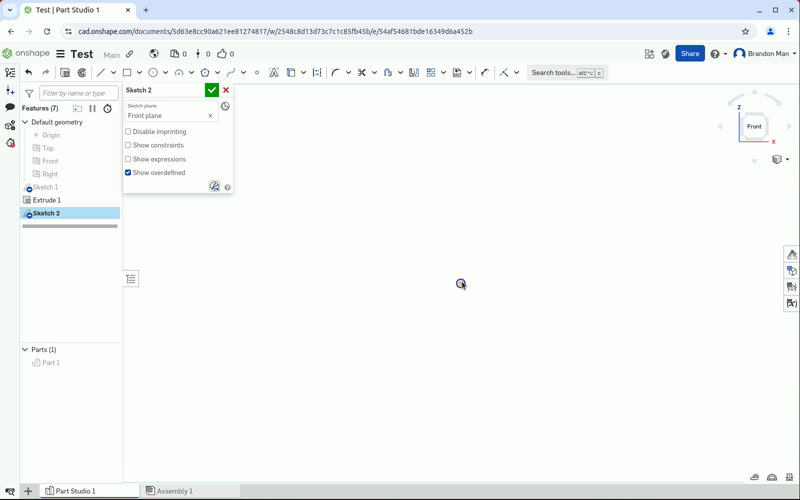
scroll(6)
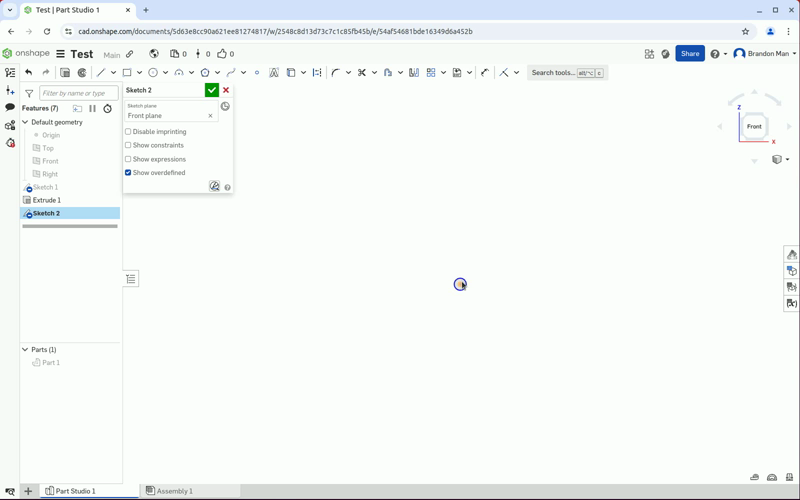
scroll(6)
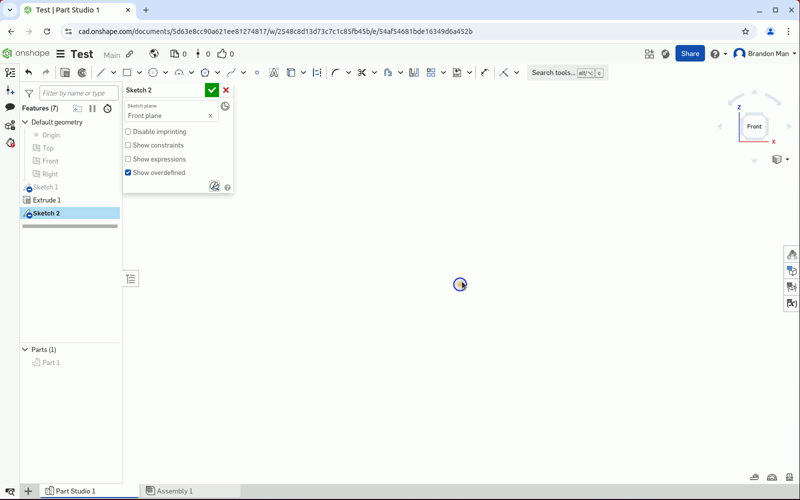
scroll(6)
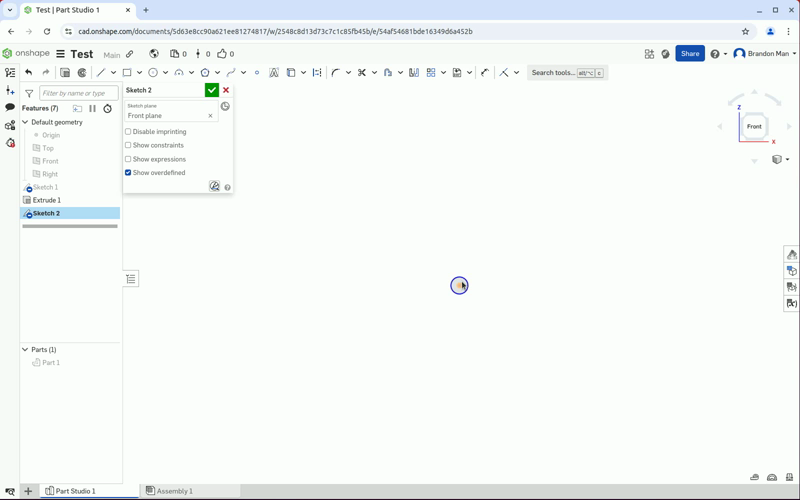
scroll(6)
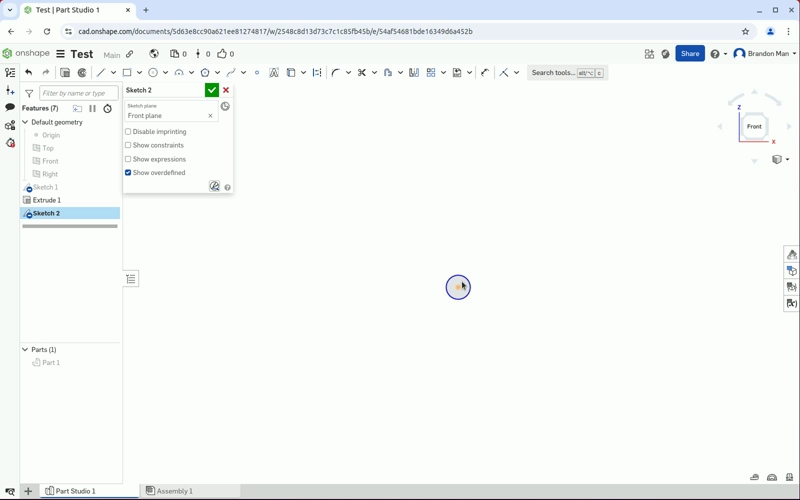
scroll(6)
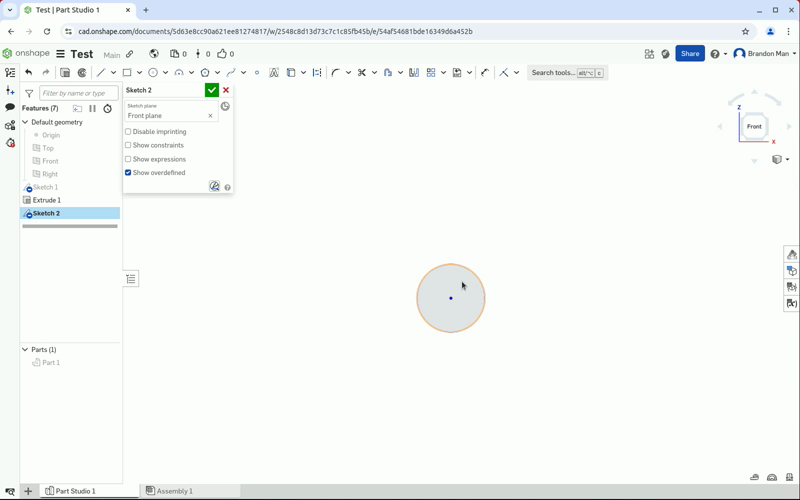
click(462, 281)
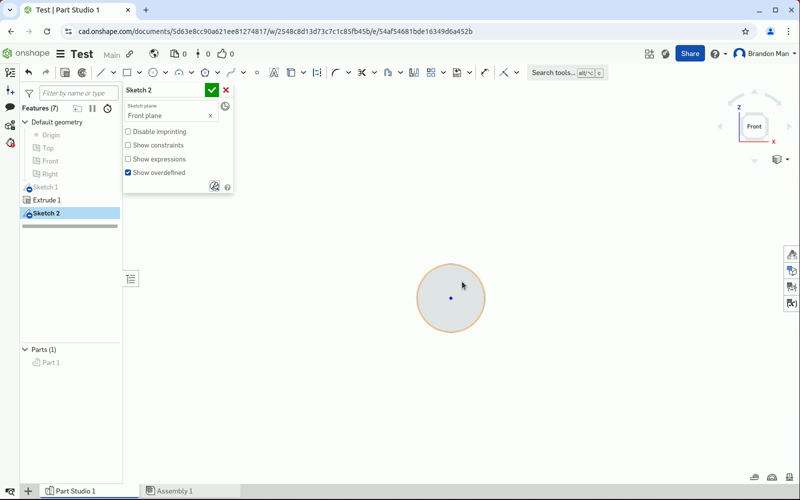
scroll(-6)
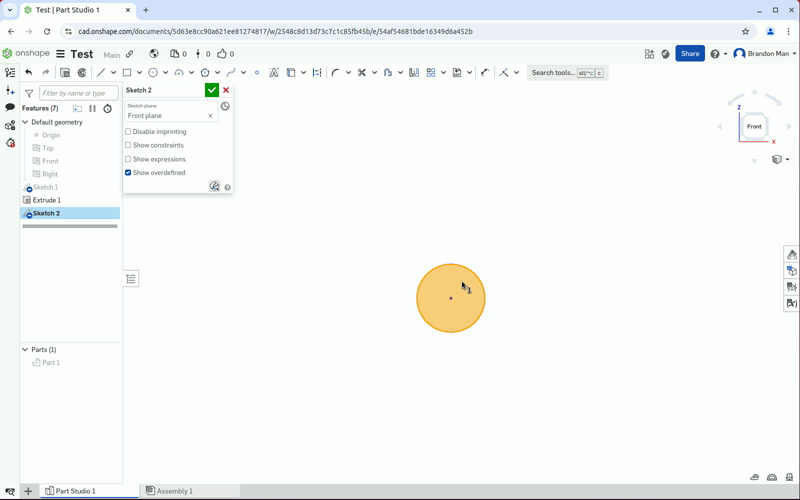
scroll(-6)
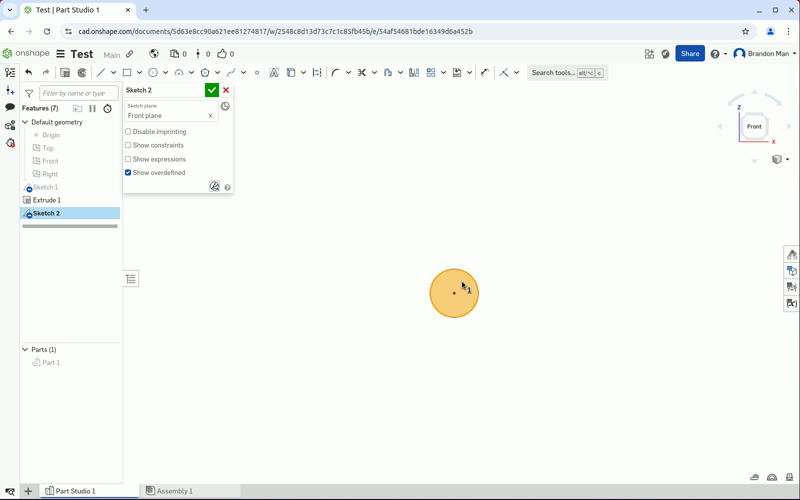
scroll(-6)
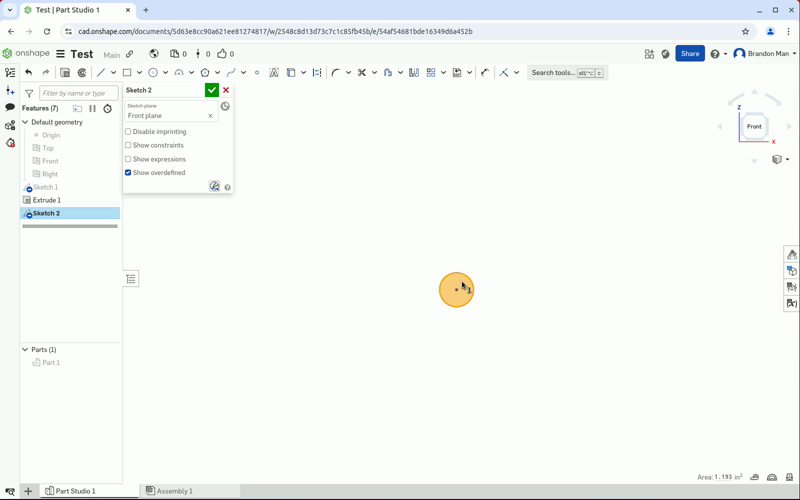
scroll(-6)
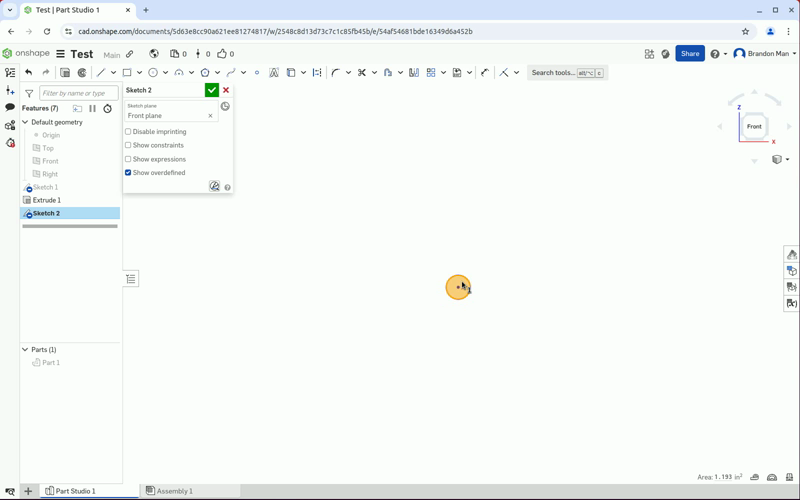
scroll(-6)
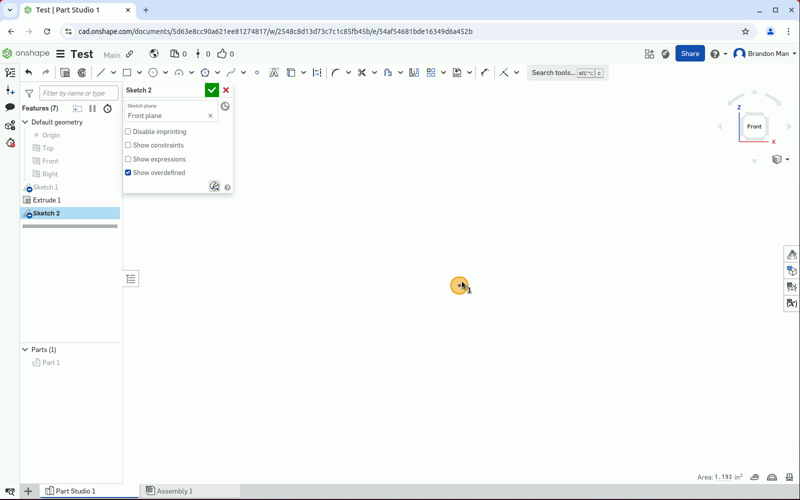
scroll(-6)
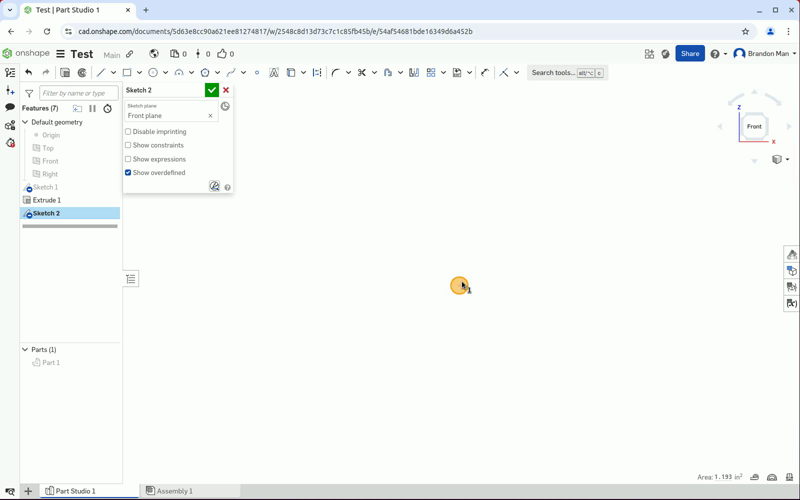
scroll(-6)
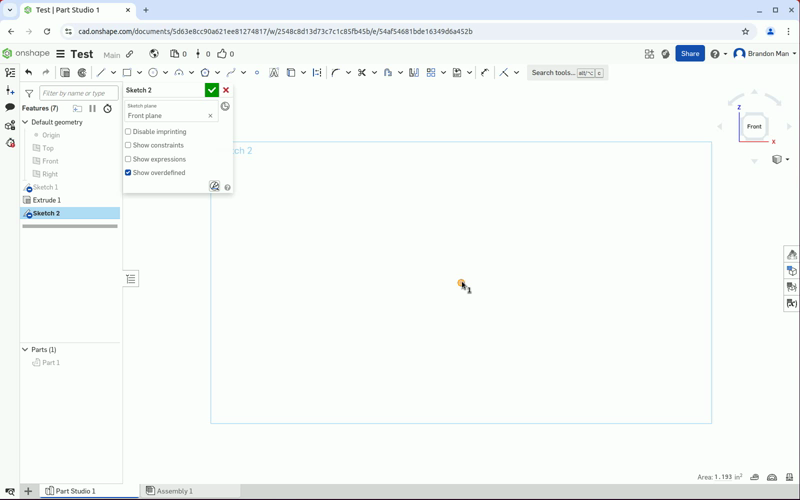
mouse_move(73, 352)
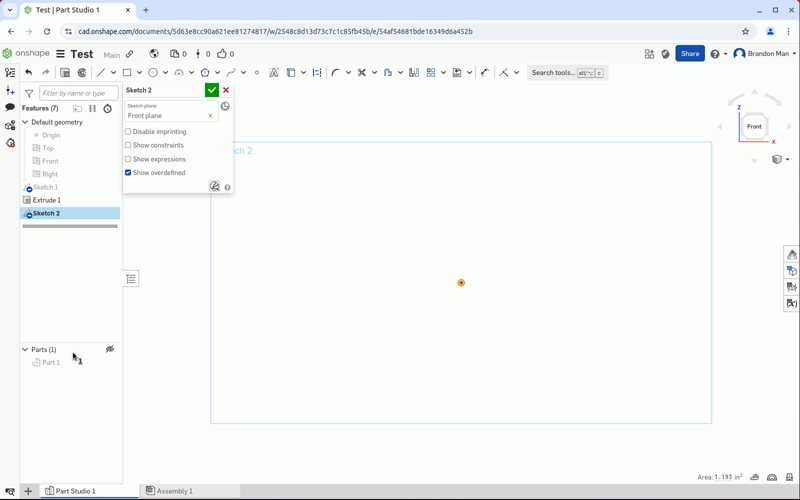
key(shift+y)
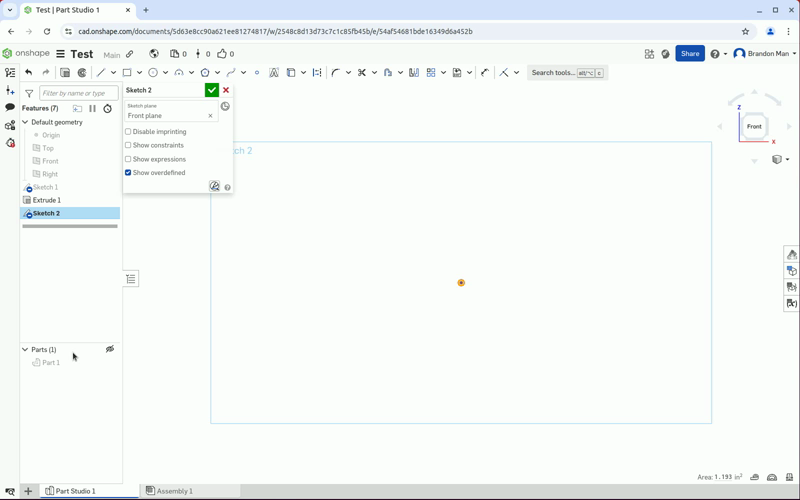
key(shift+e)
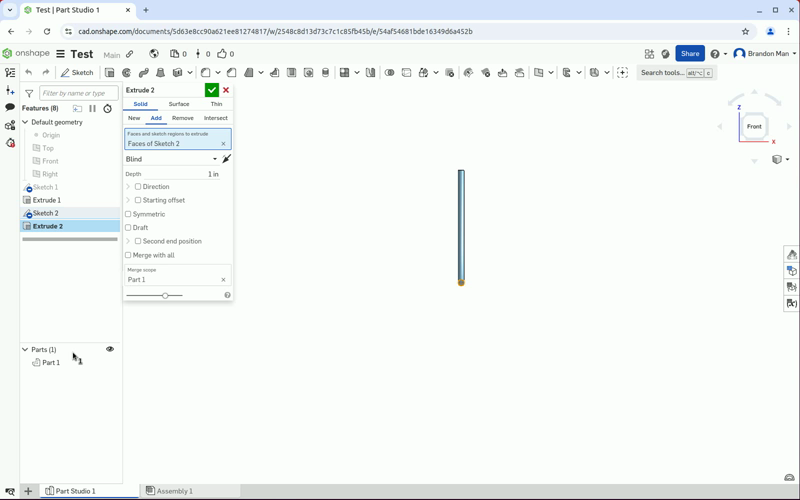
mouse_move(143, 106)
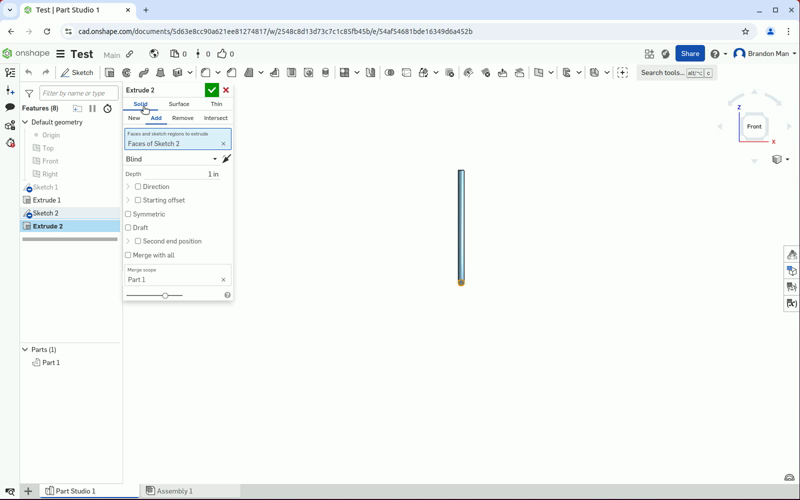
click(143, 106)
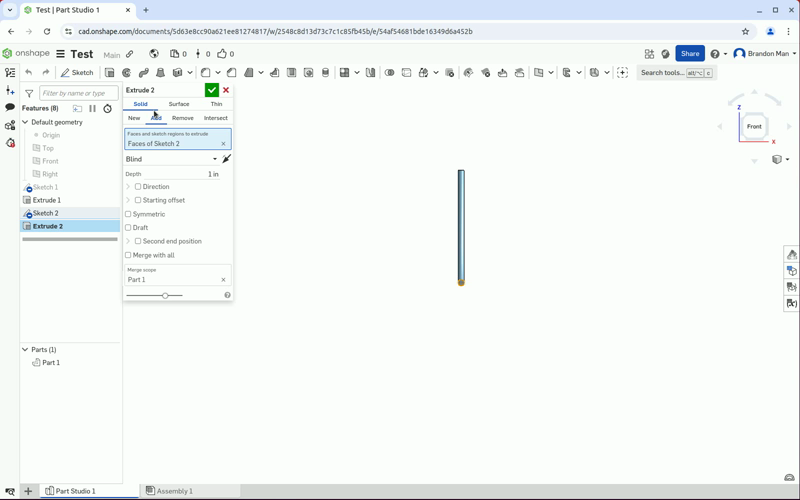
mouse_move(186, 120)
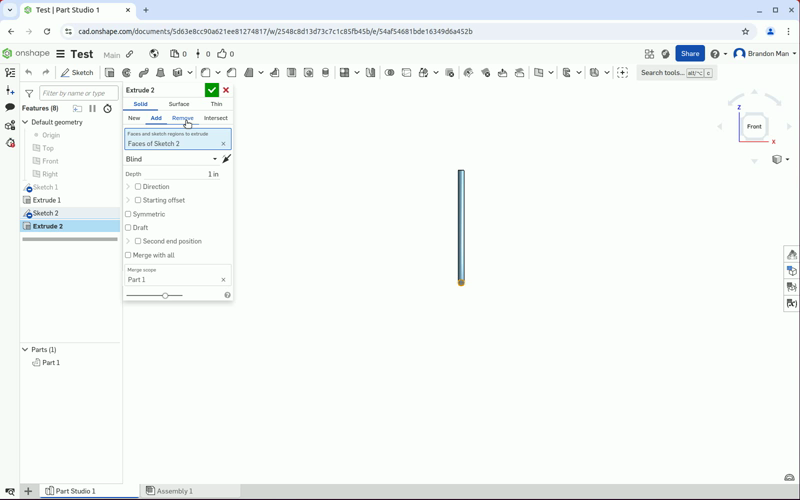
click(186, 120)
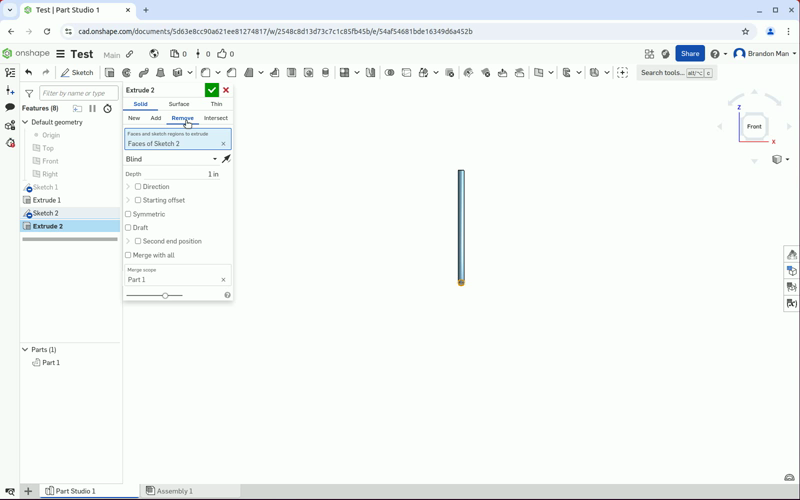
key(tab, 4)
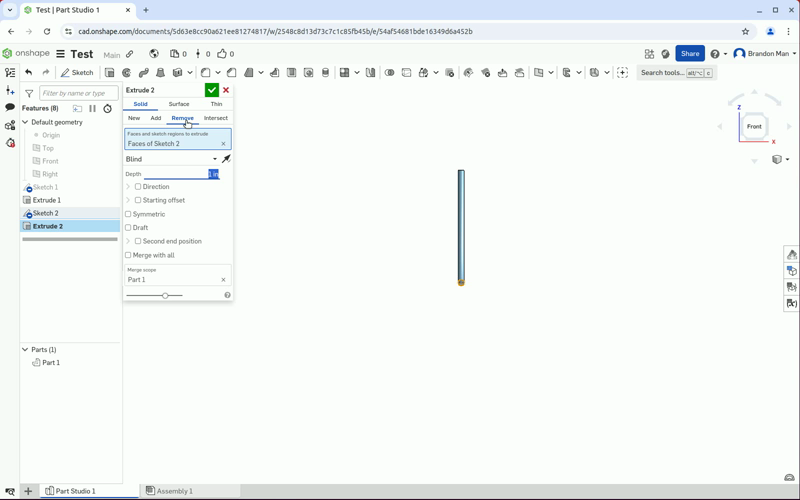
text(10.11)
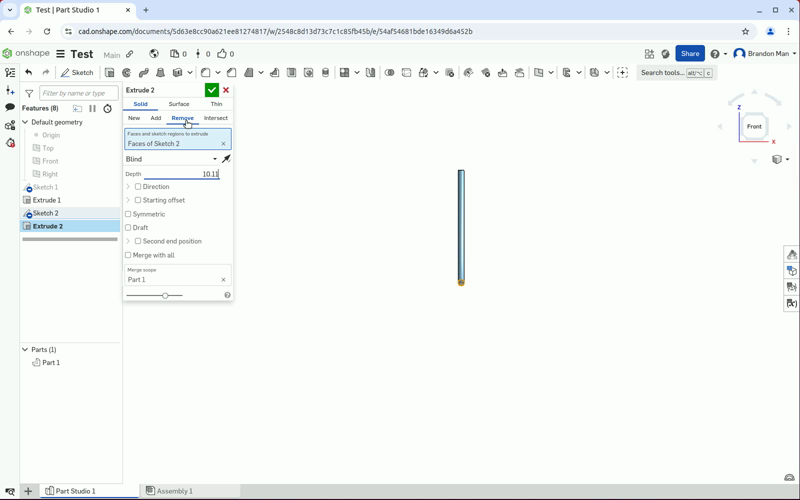
key(tab, 3)
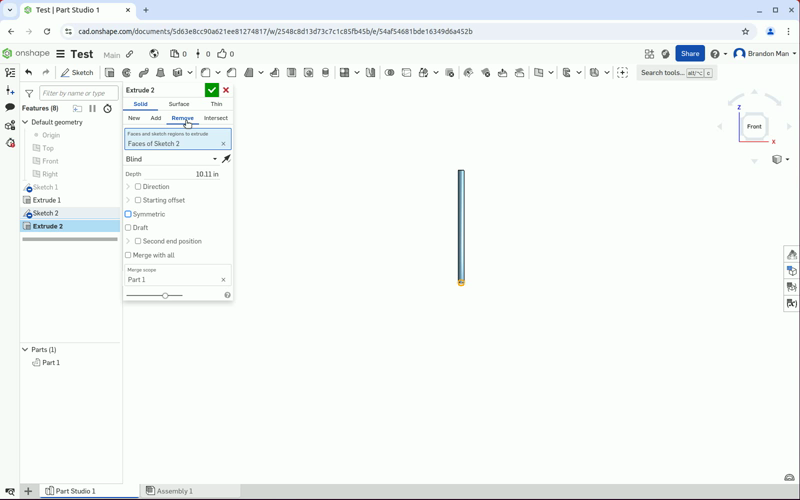
key(space)
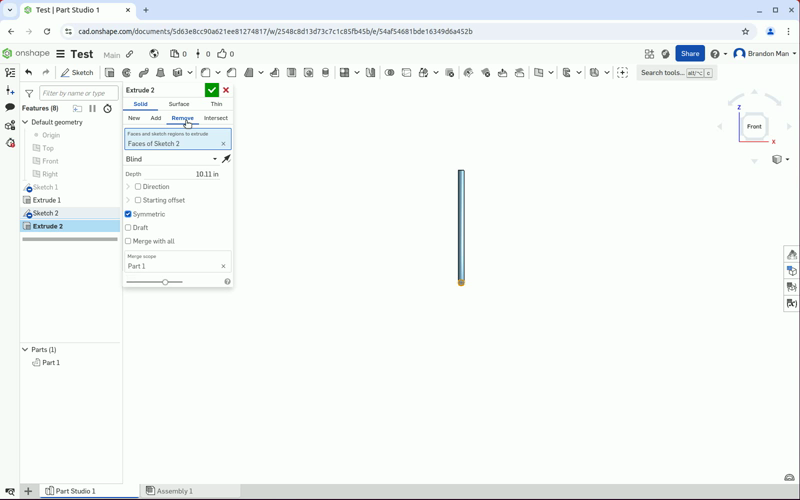
key(tab, 2)
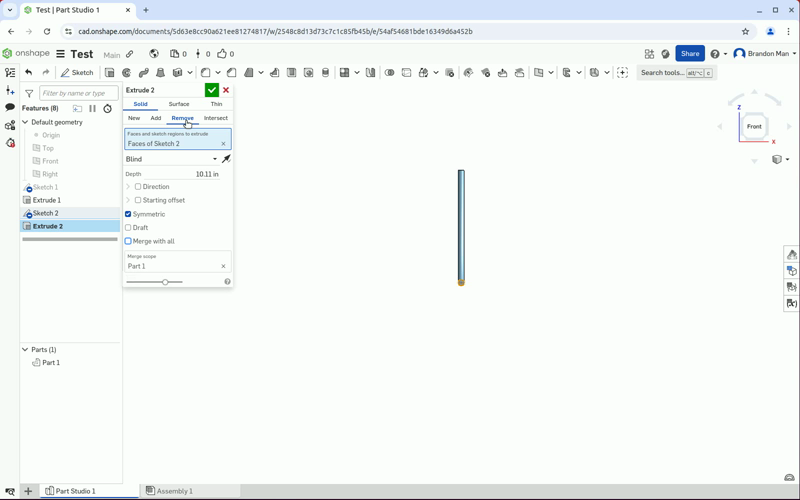
key(space)
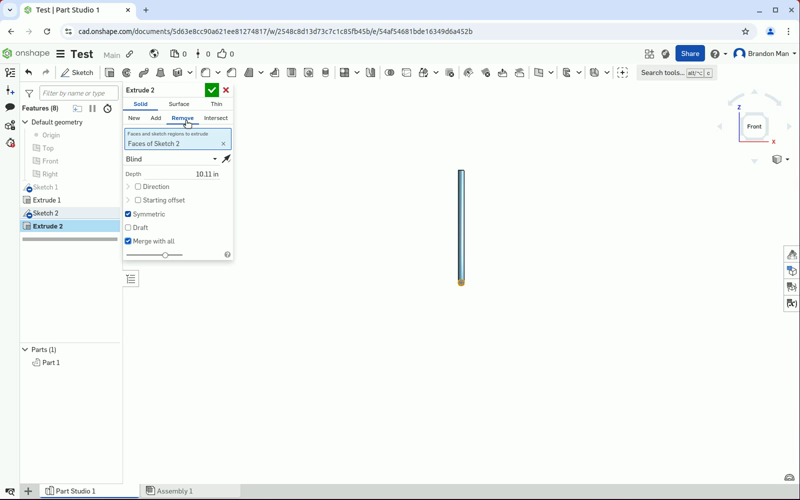
key(enter)
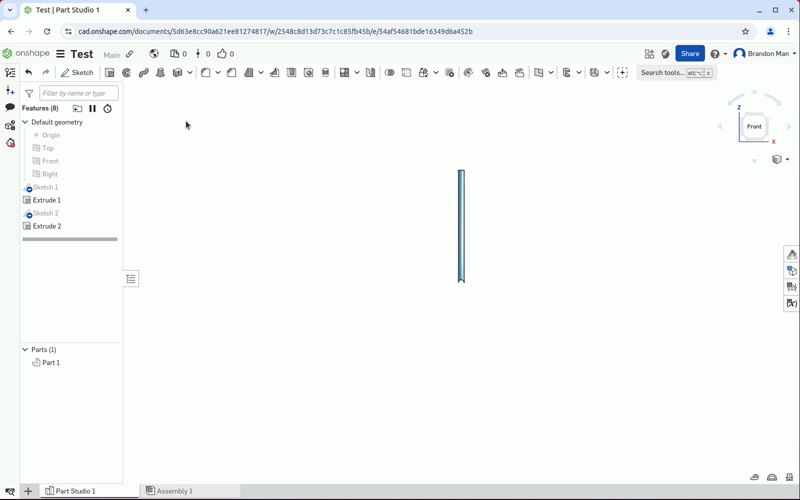
key(shift+h)
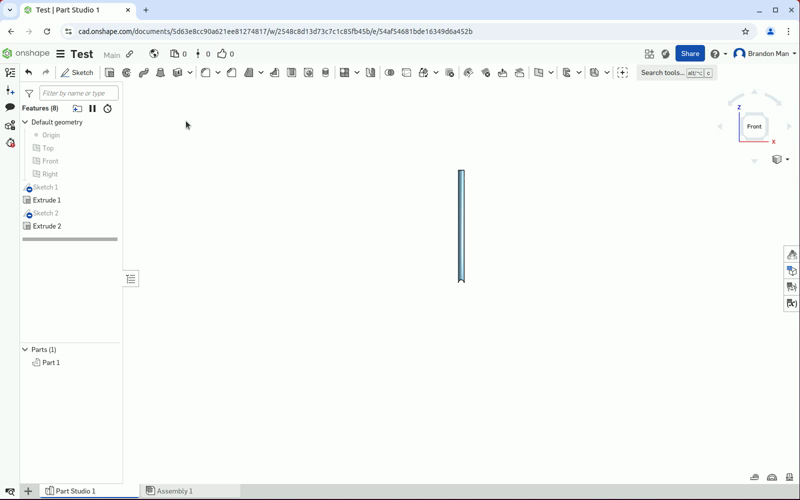
key(shift+h)
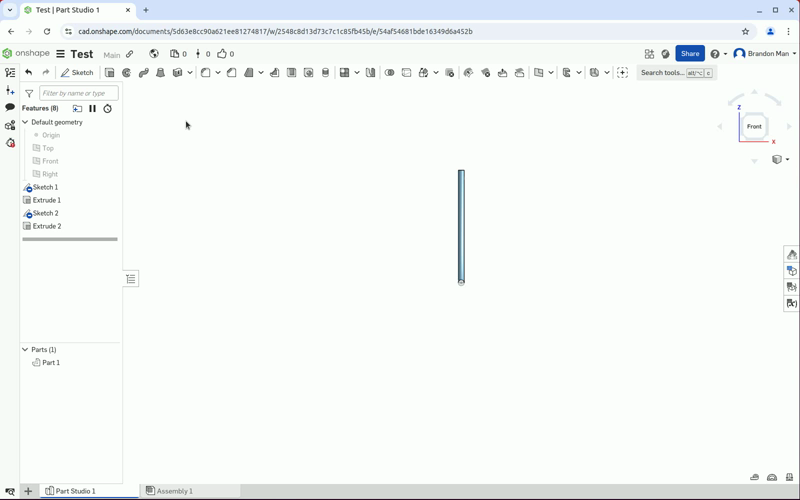
key(shift+7)
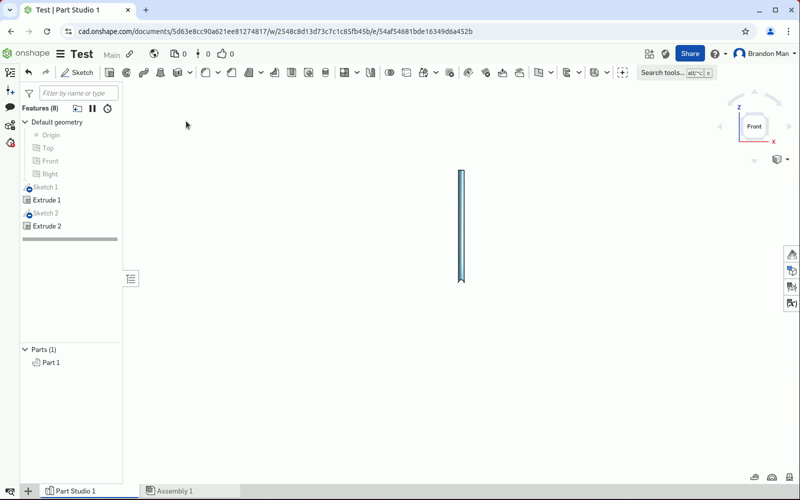
key(left, 2)
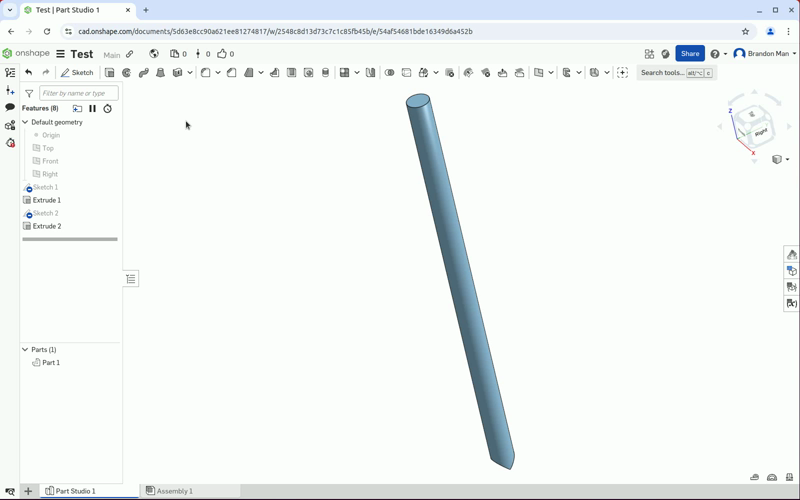
key(down, 2)
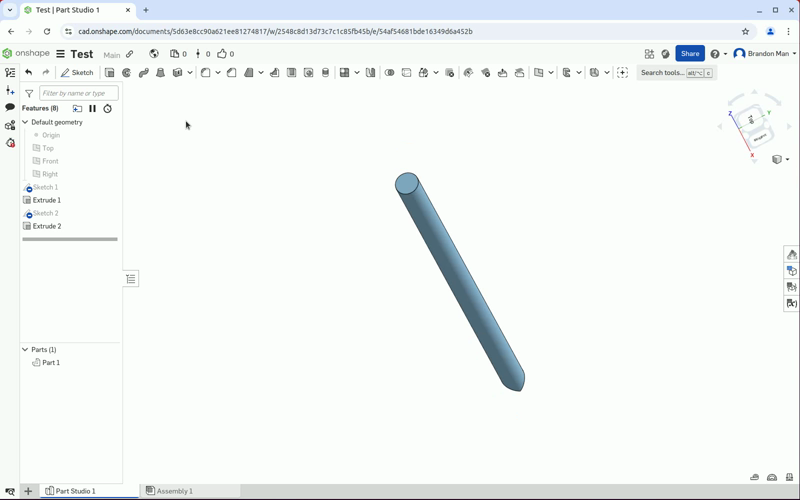
key(up, 2)
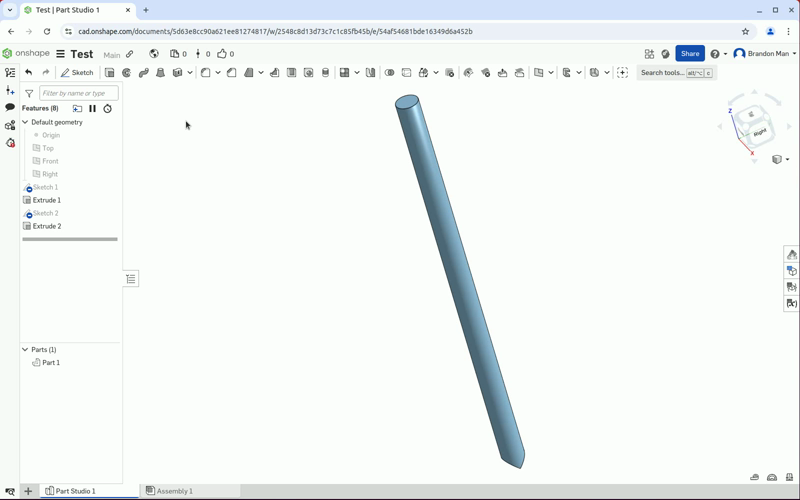
key(right, 2)
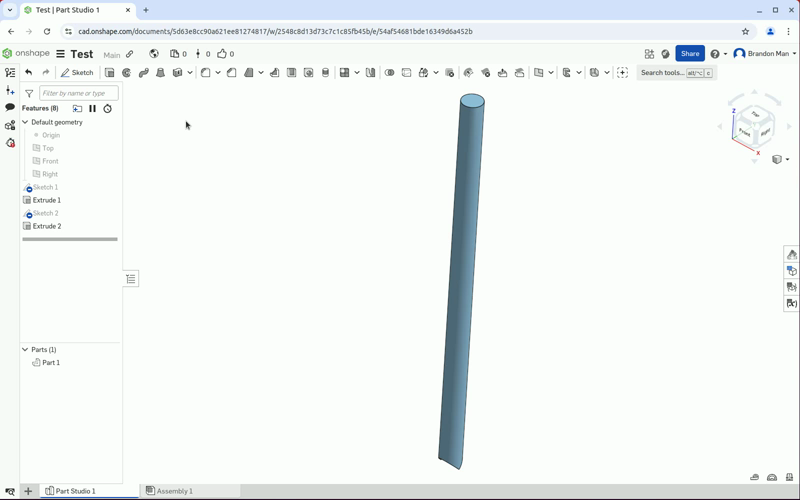
mouse_move(73, 189)
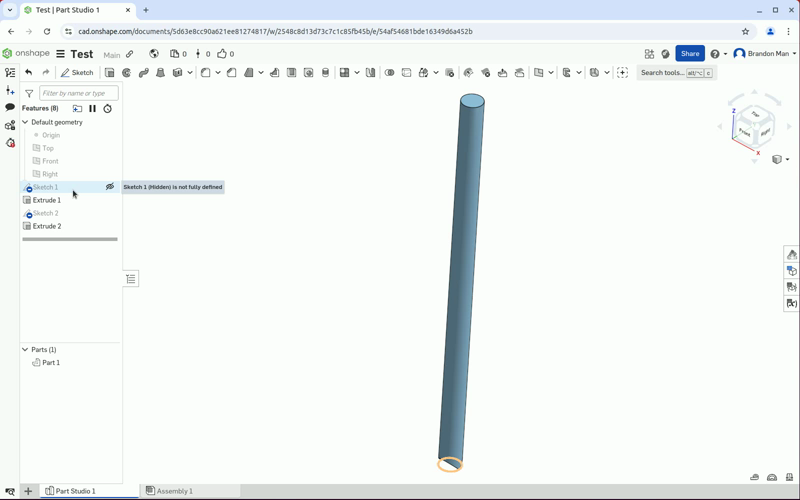
click(73, 189)